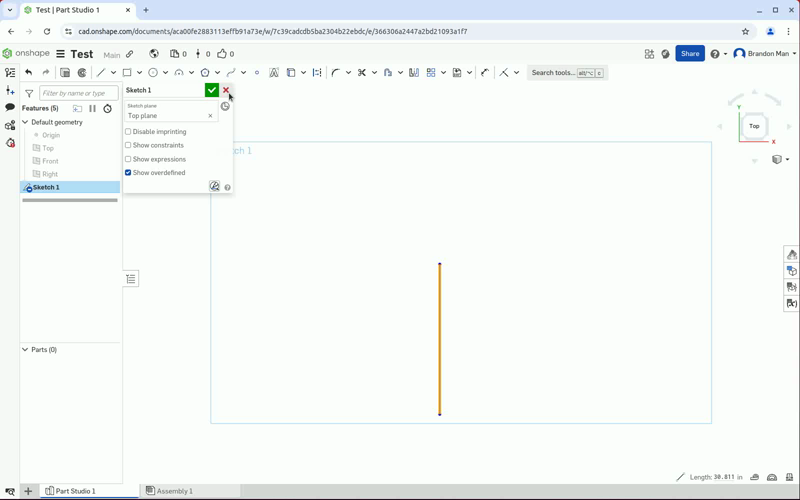
key(shift+h)
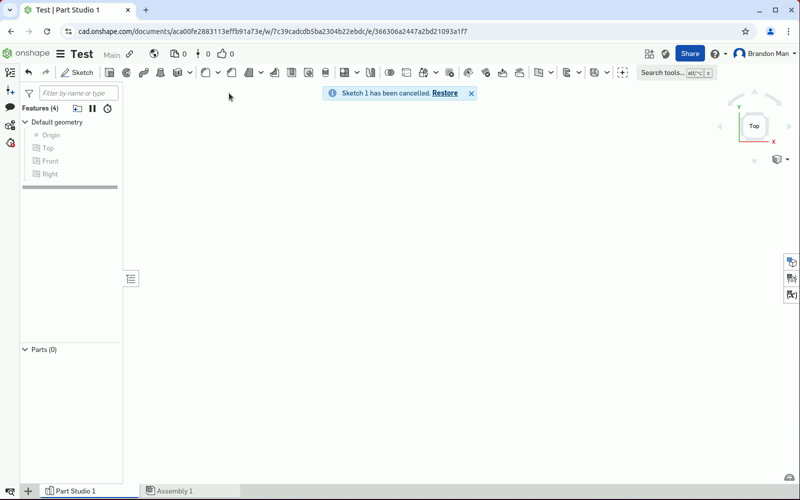
mouse_move(73, 352)
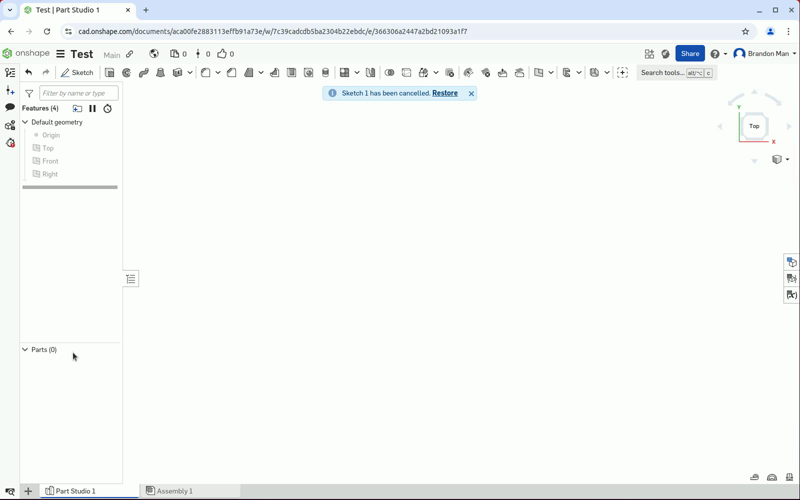
key(y)
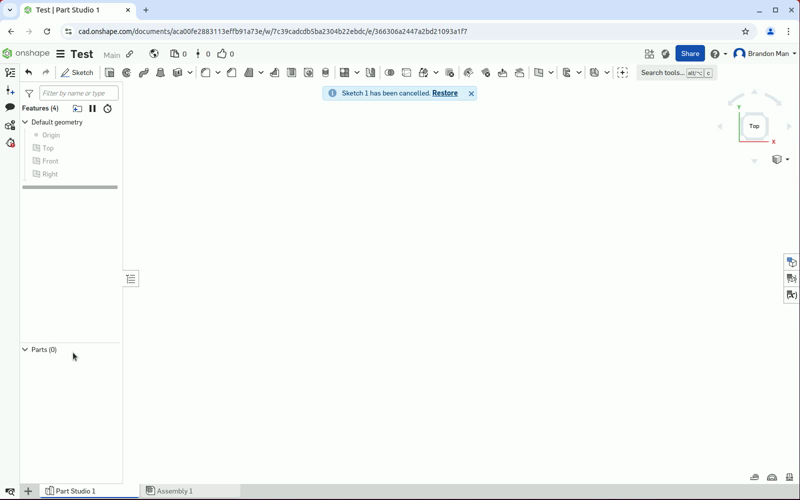
key(shift+p)
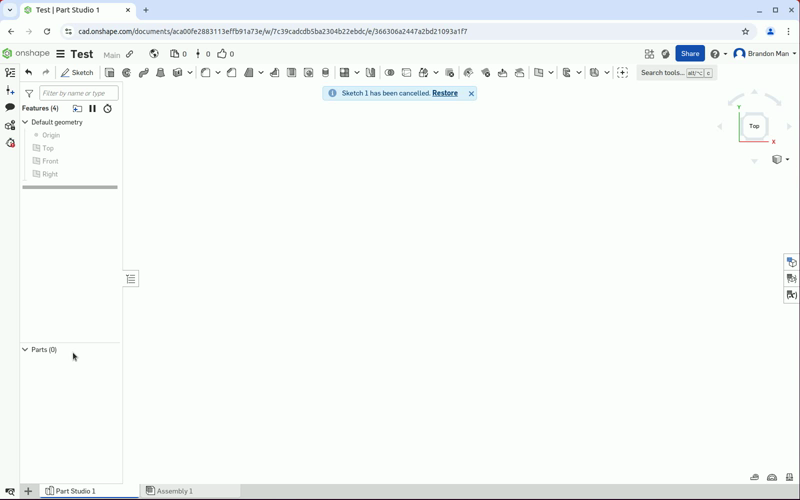
key(space)
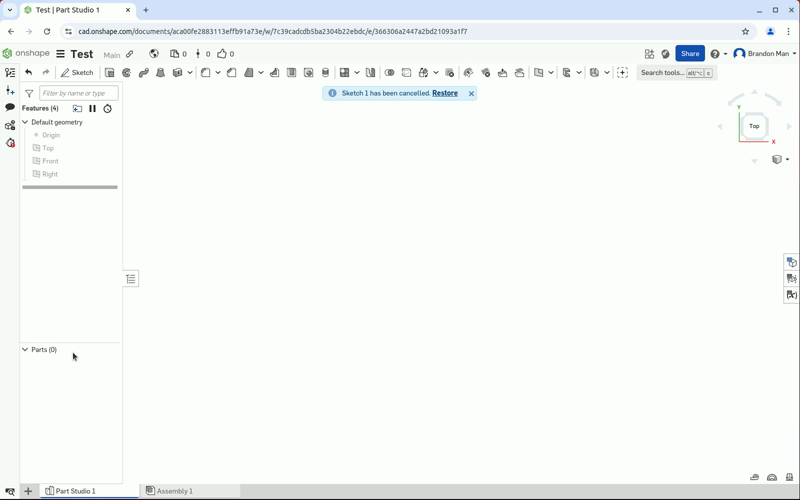
key_down(shift)
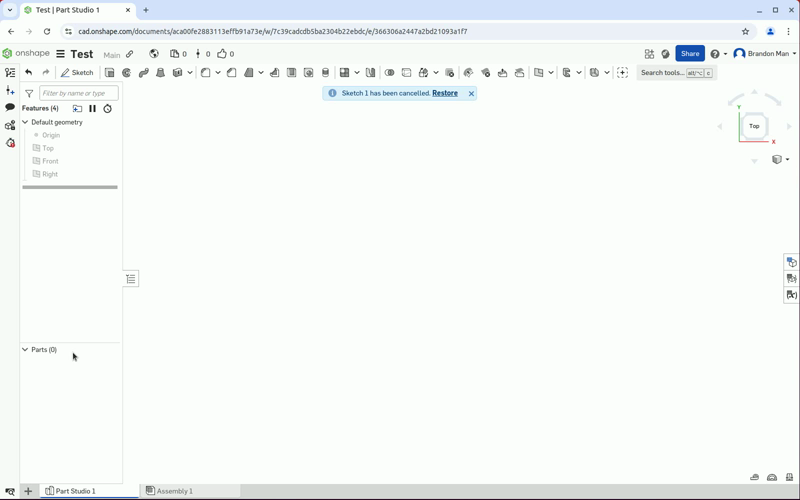
key(up)
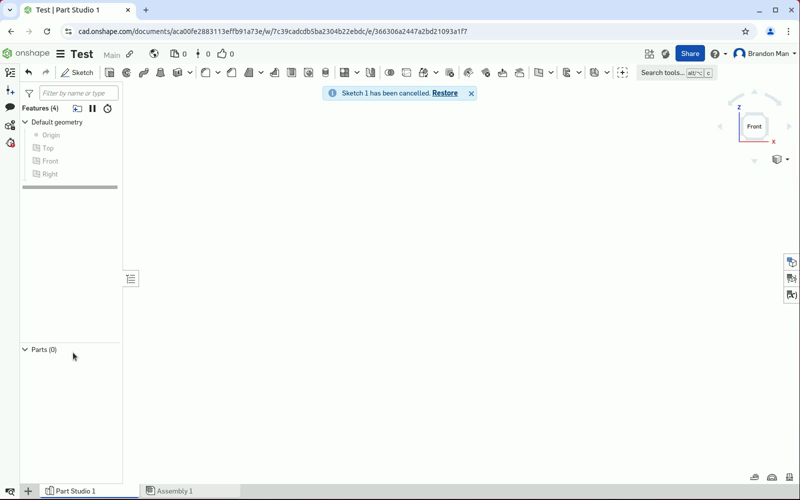
key_up(shift)
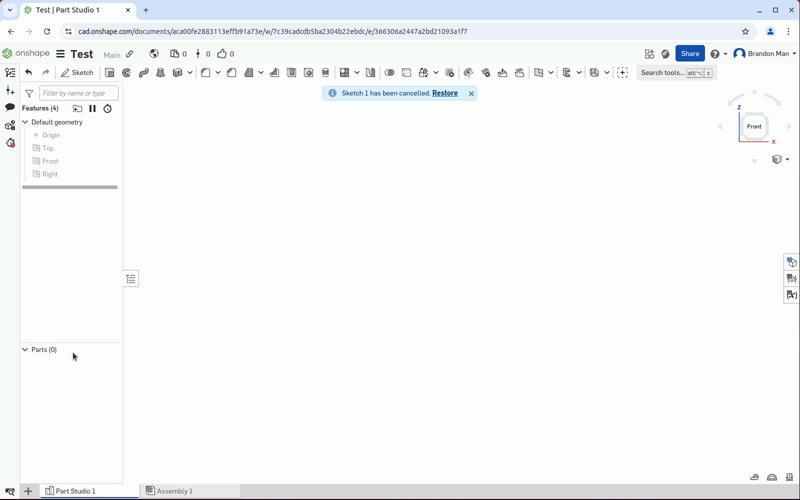
mouse_move(73, 352)
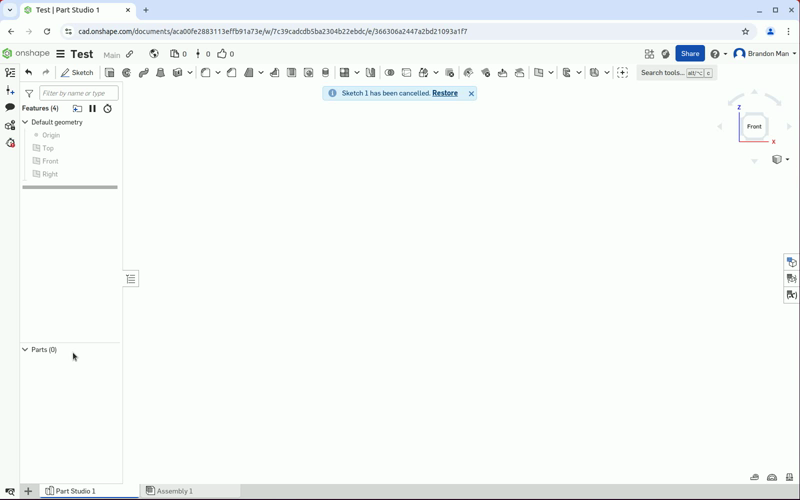
key(shift+y)
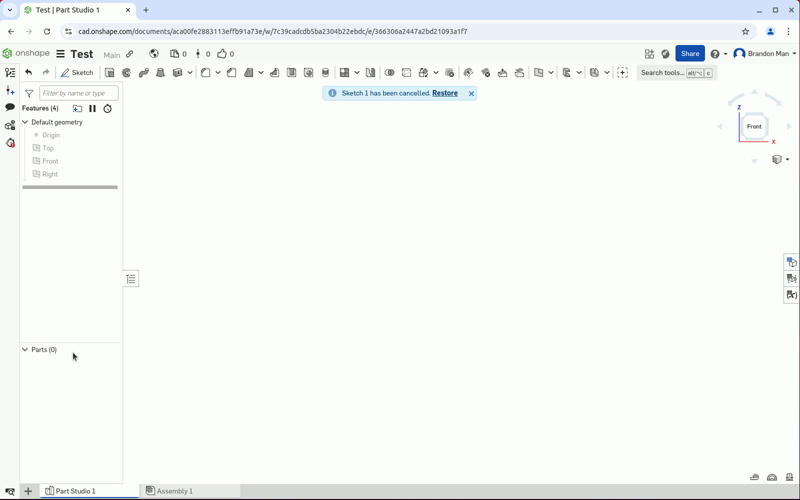
key(shift+s)
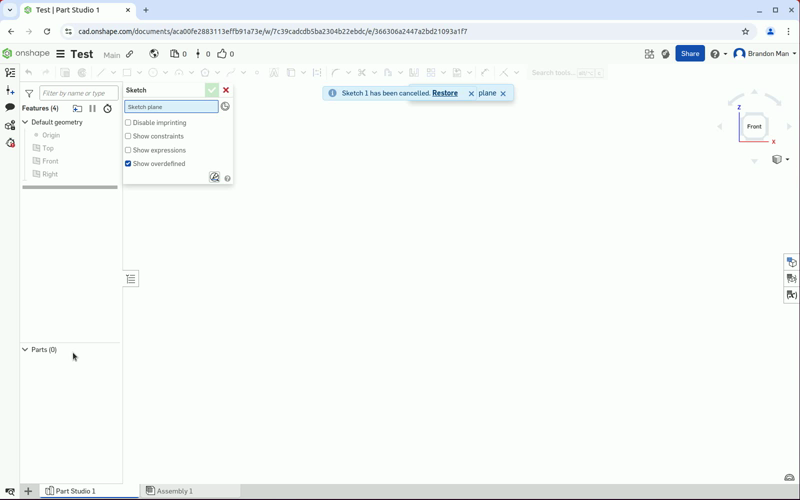
mouse_move(73, 163)
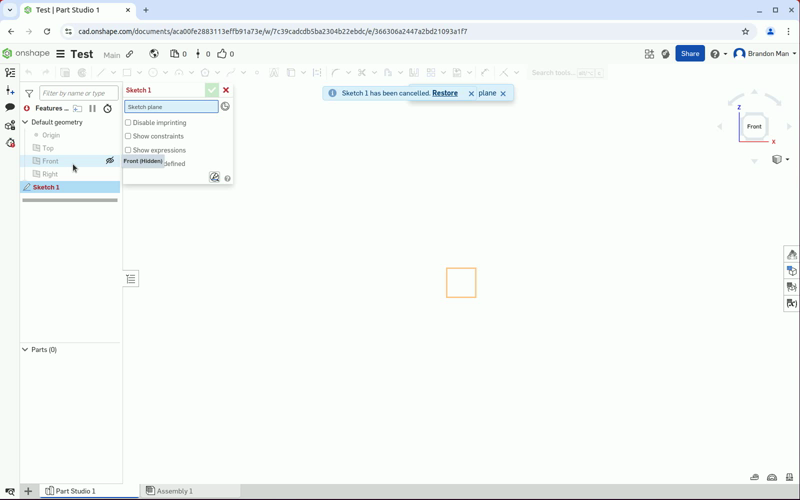
click(73, 163)
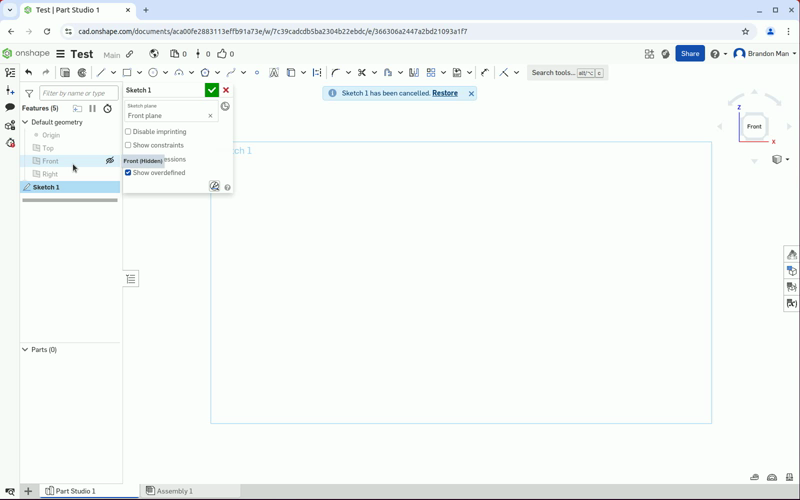
mouse_move(73, 352)
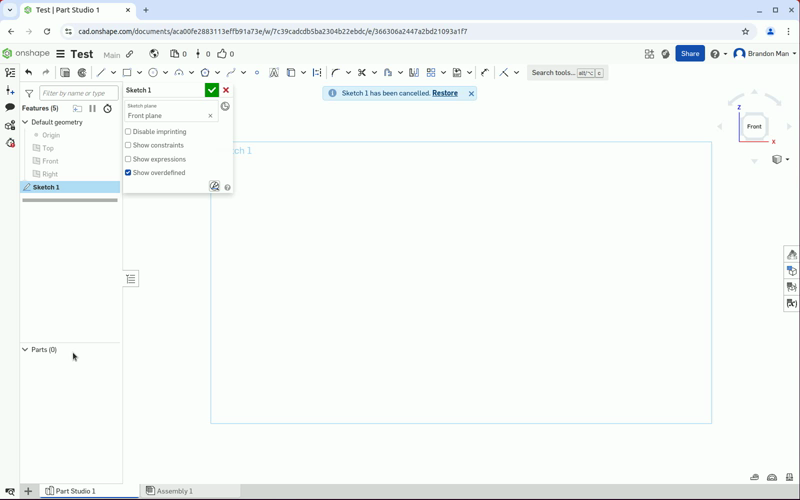
key(y)
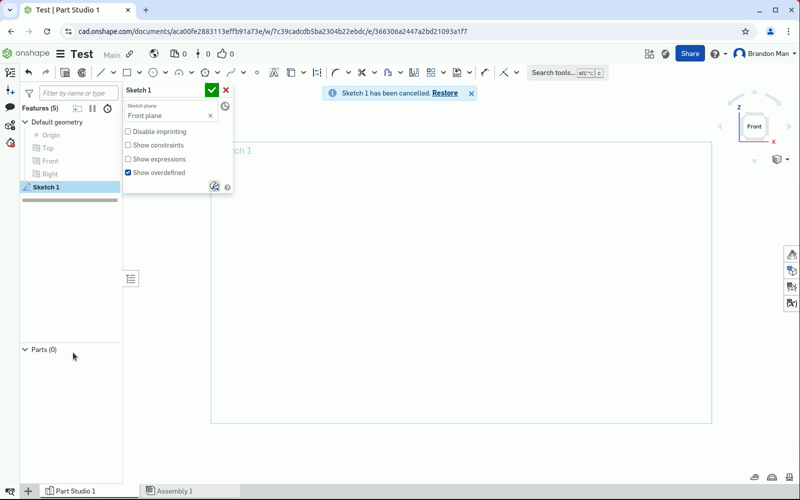
key(l)
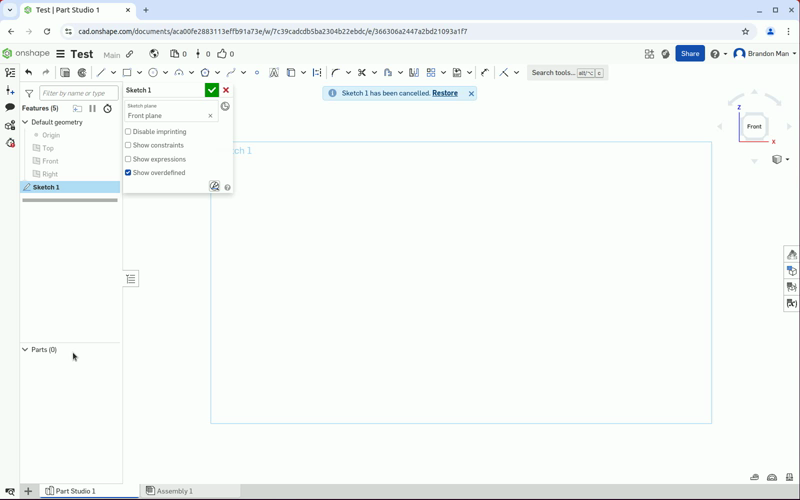
key_down(shift)
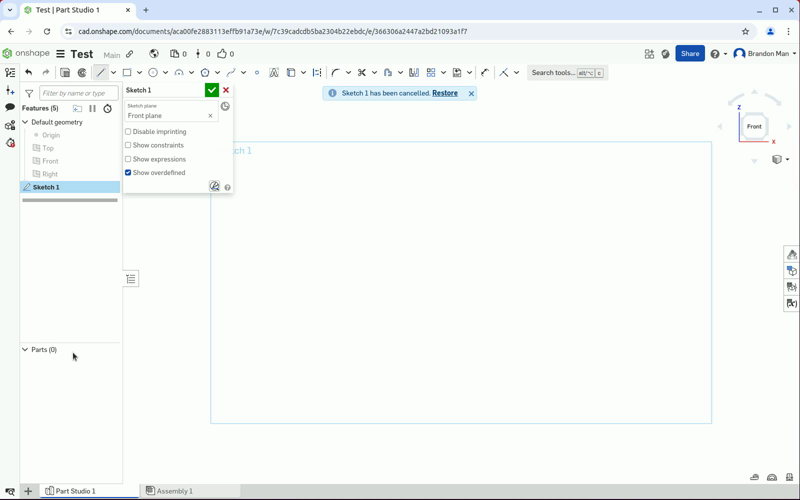
mouse_move(348, 368)
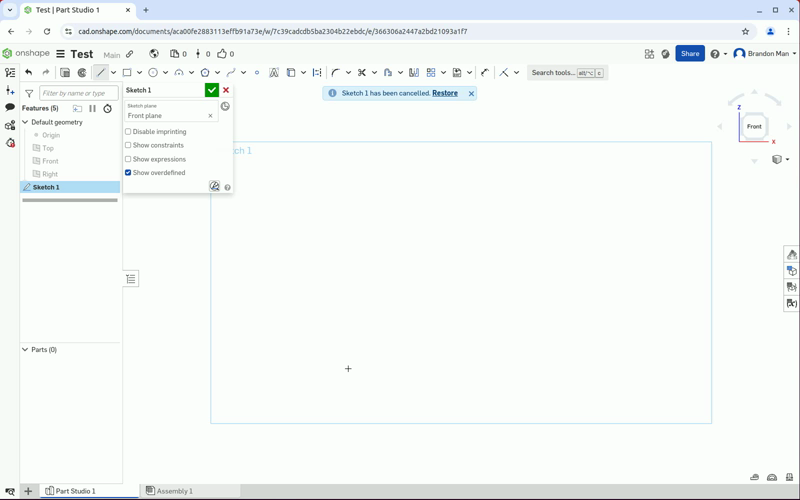
click(348, 368)
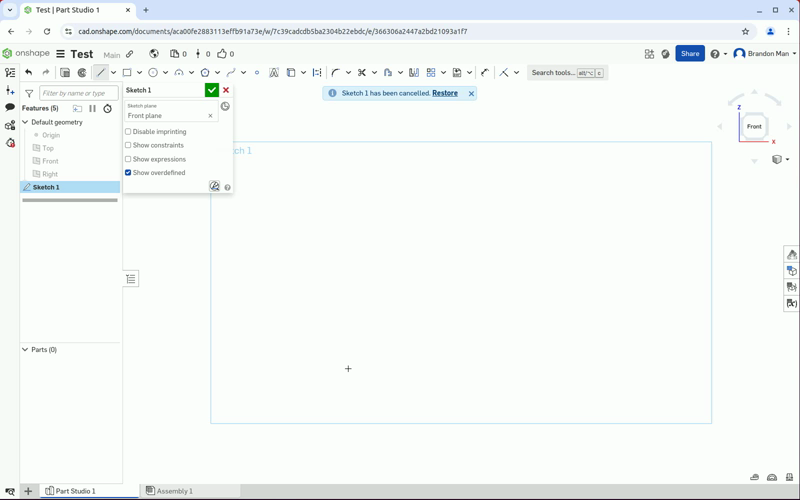
key_up(shift)
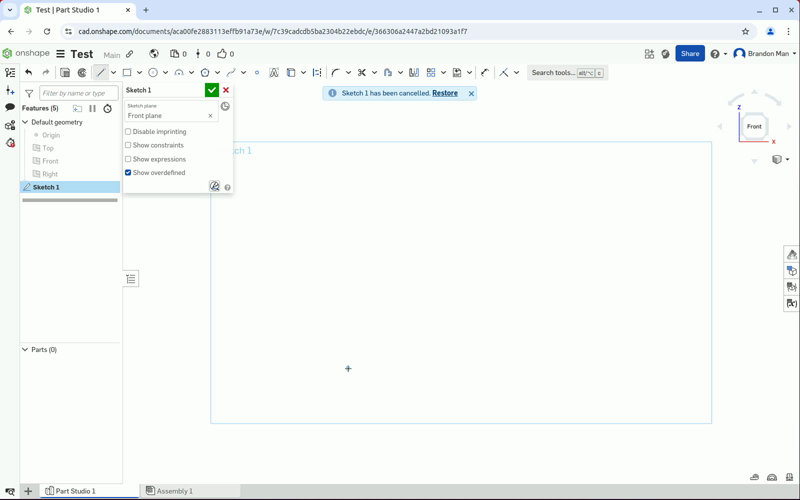
key_down(shift)
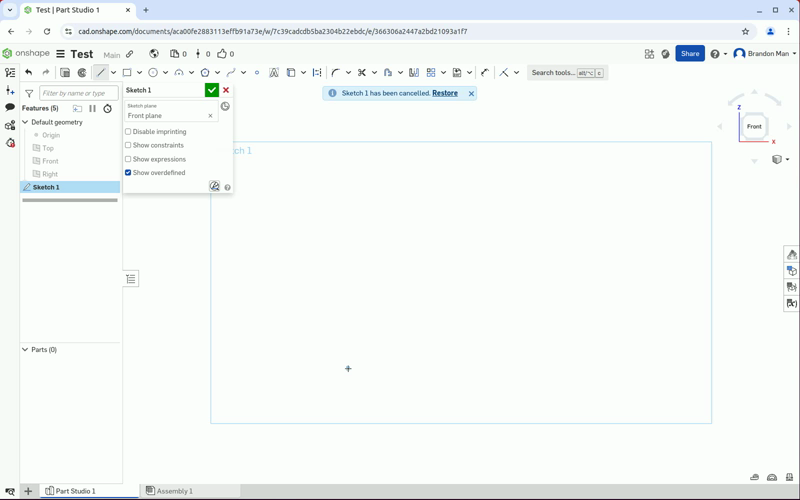
mouse_move(378, 368)
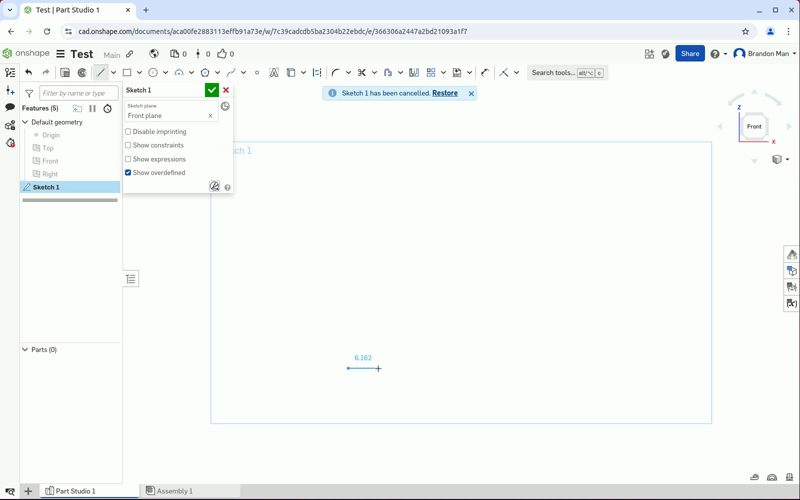
mouse_move(376, 368)
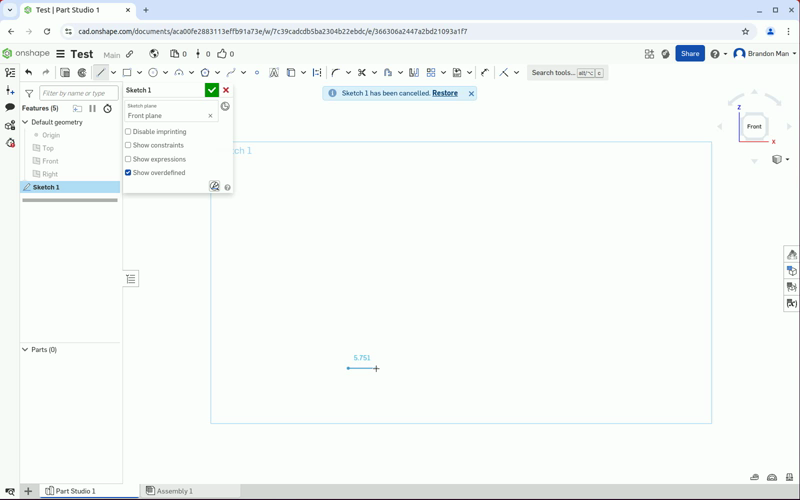
click(376, 368)
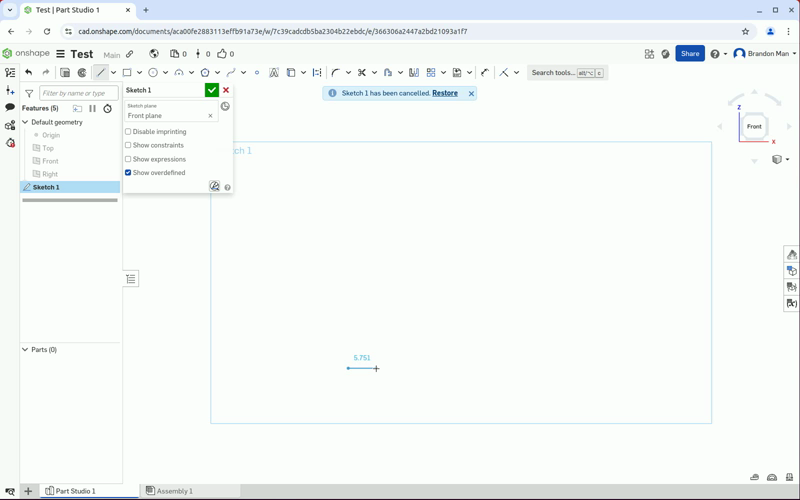
key_up(shift)
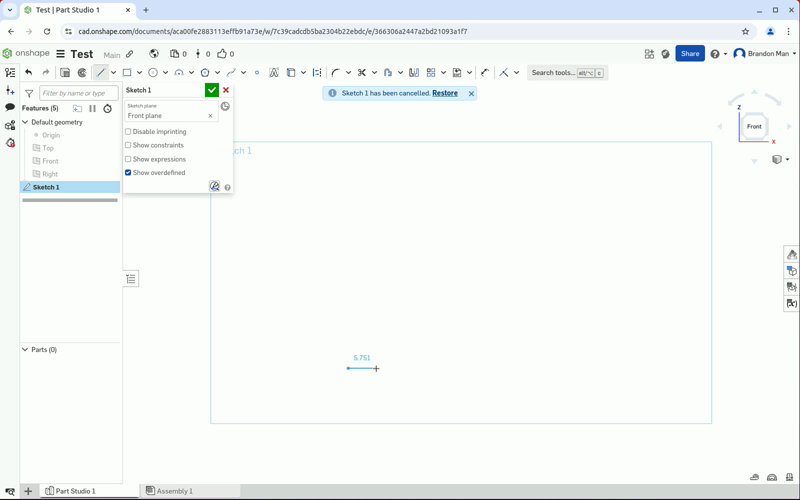
key_down(shift)
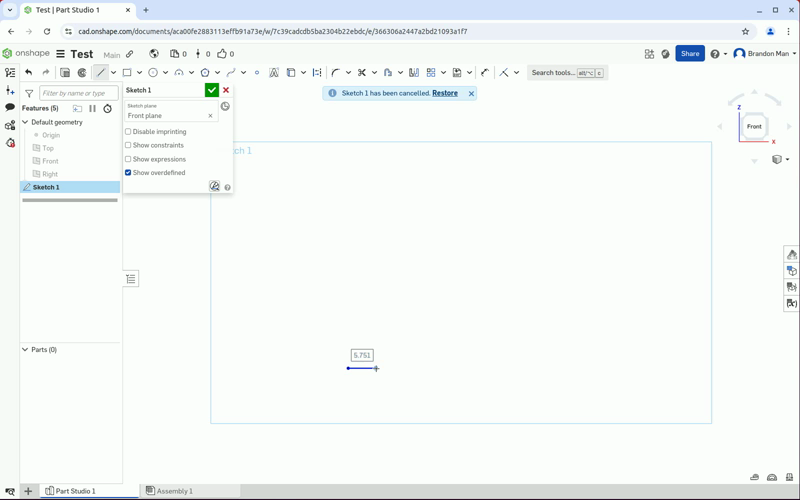
mouse_move(550, 368)
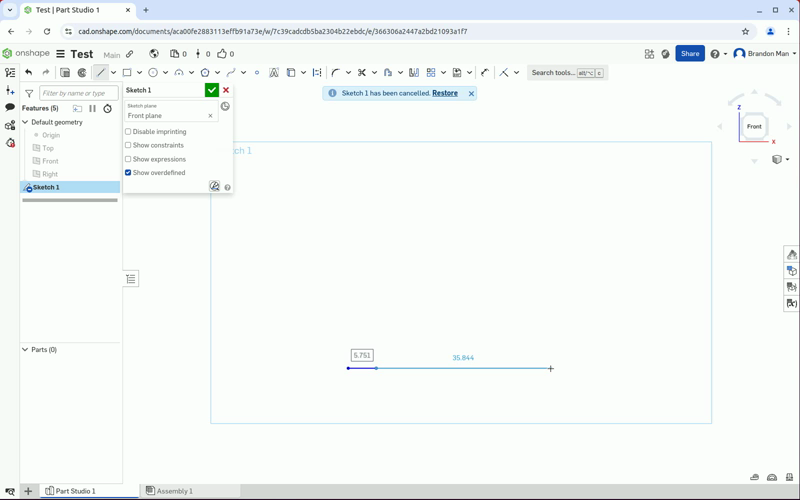
click(550, 368)
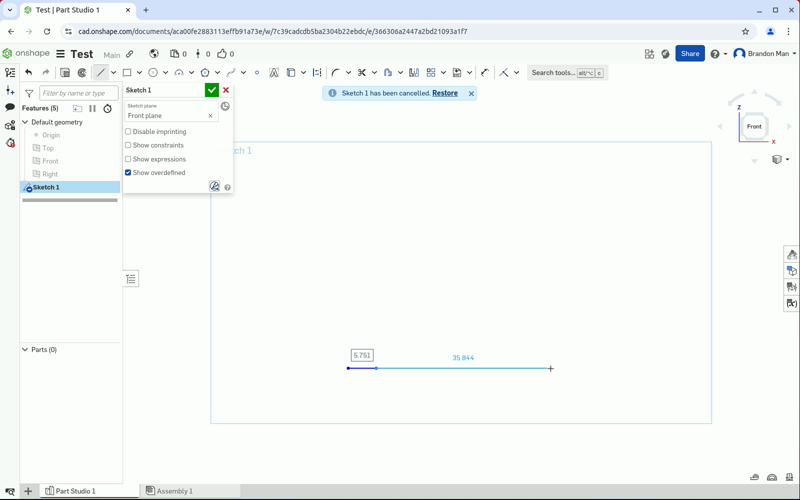
key_up(shift)
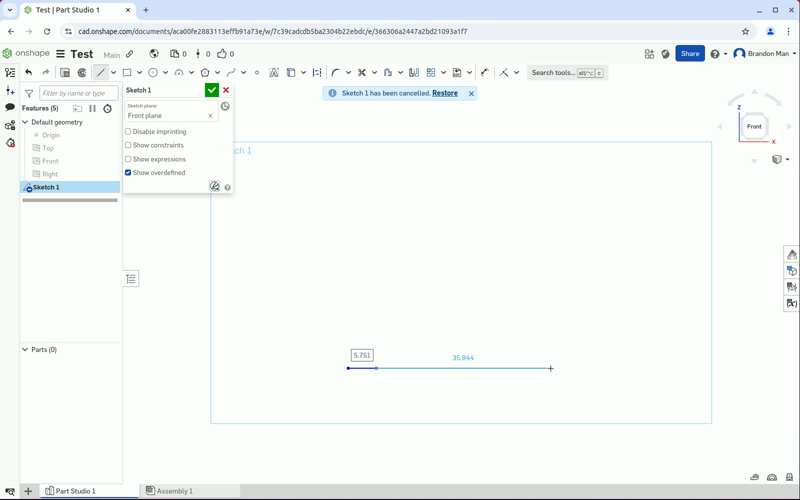
key_down(shift)
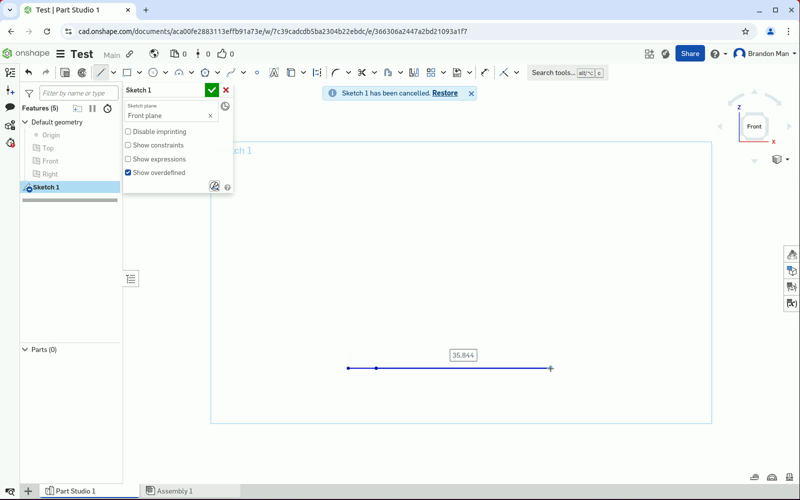
mouse_move(580, 368)
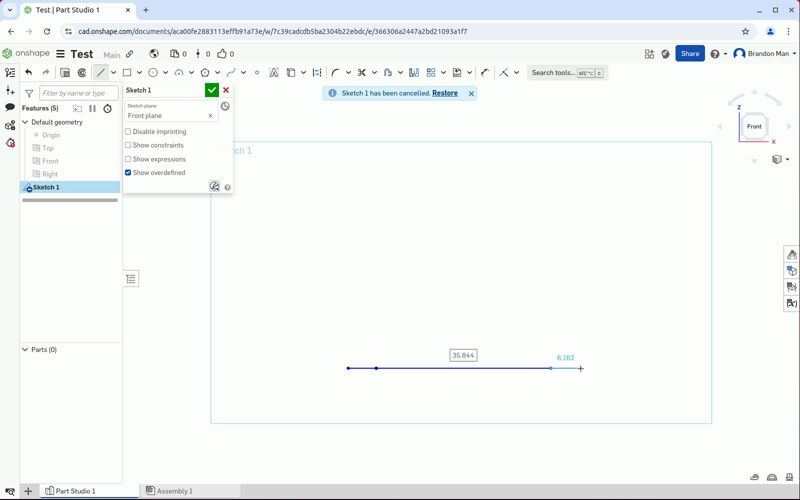
mouse_move(572, 368)
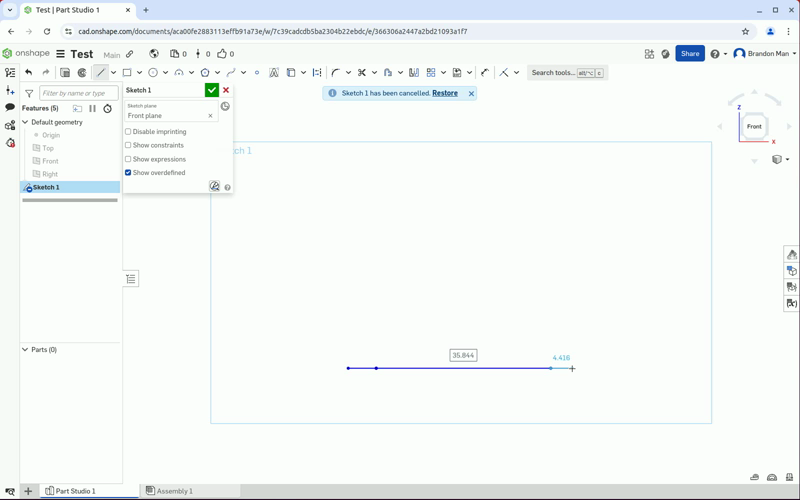
click(572, 368)
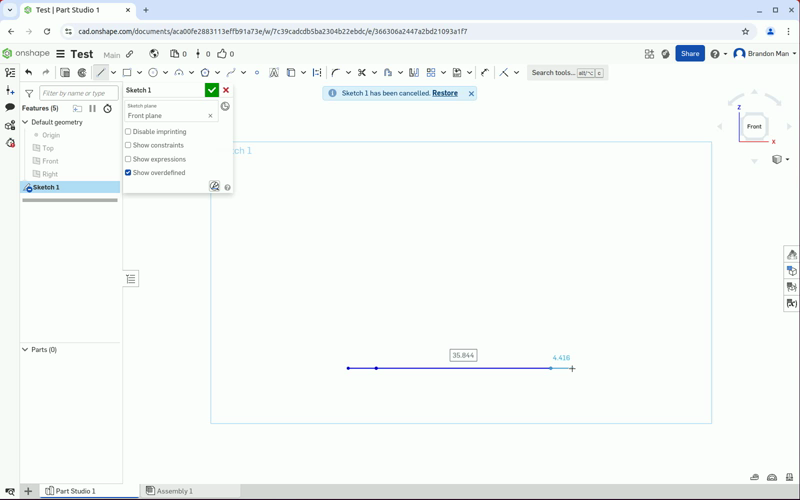
key_up(shift)
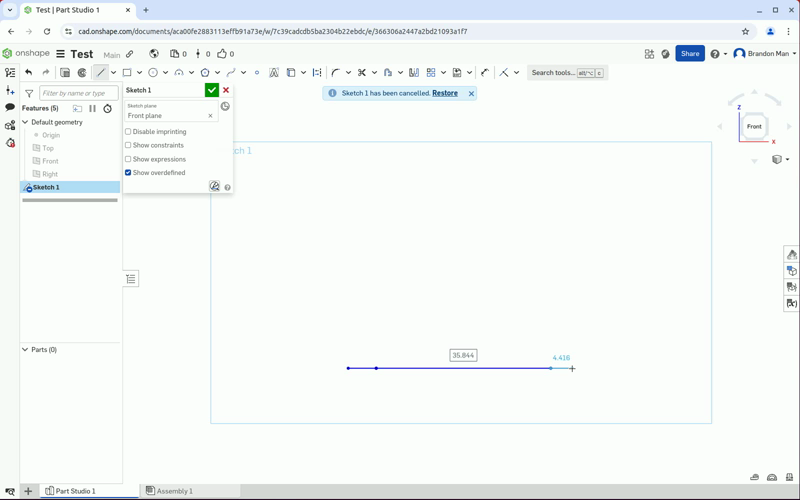
key_down(shift)
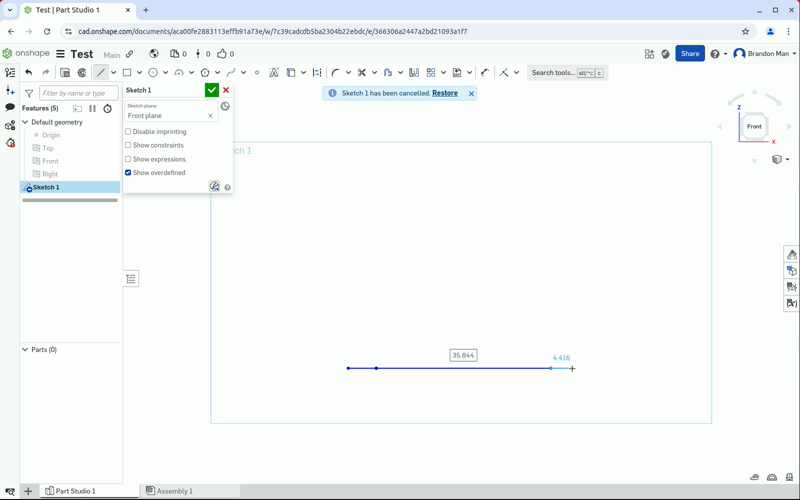
mouse_move(589, 368)
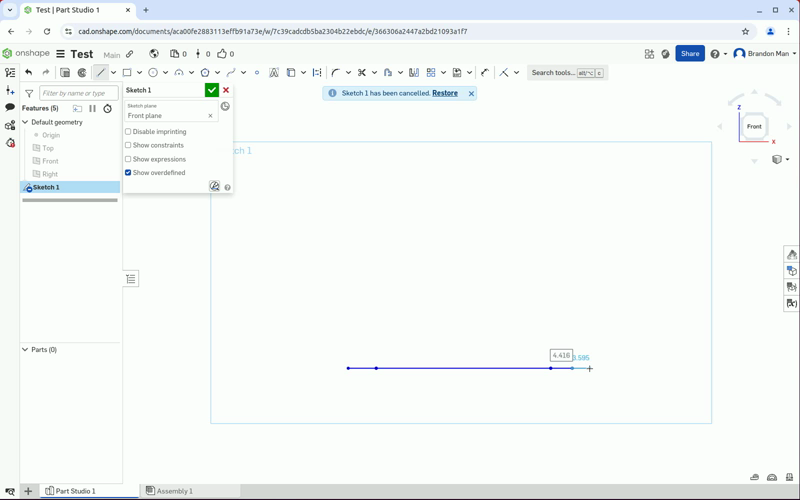
mouse_move(572, 344)
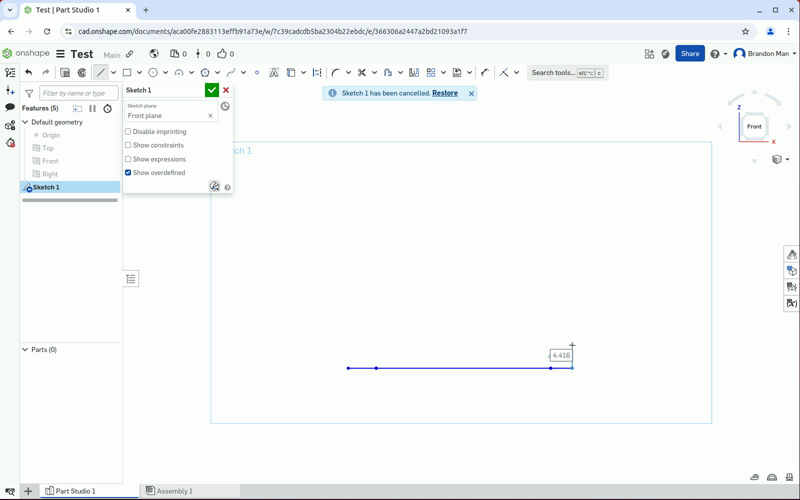
click(572, 344)
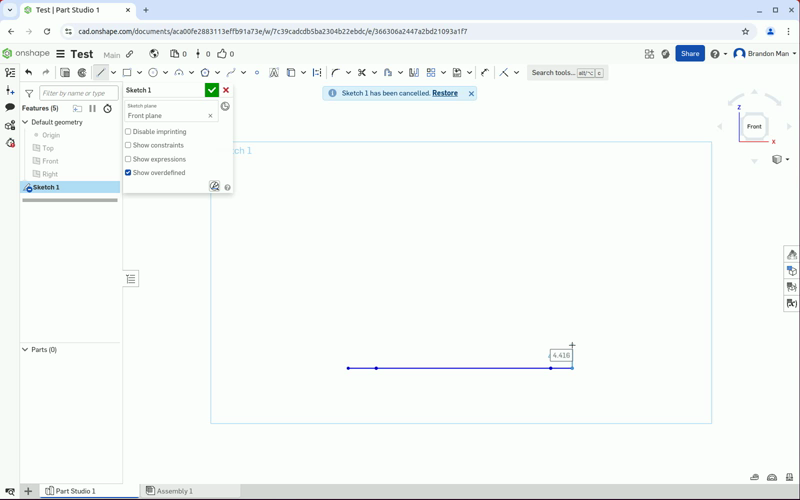
key_up(shift)
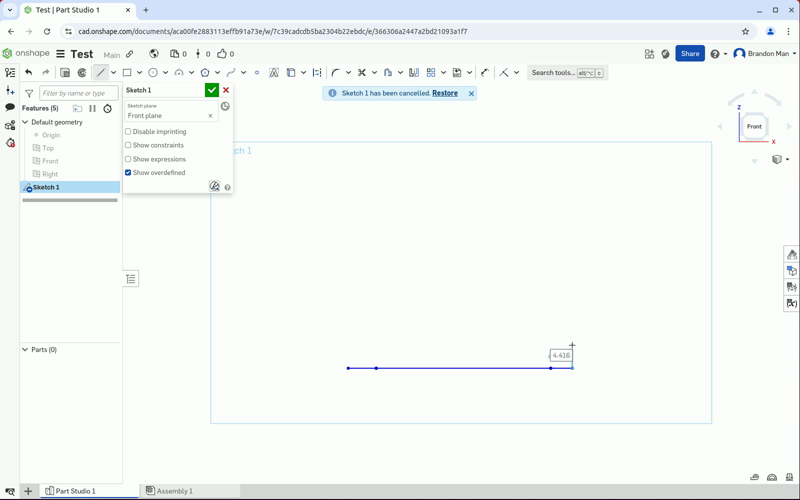
key_down(shift)
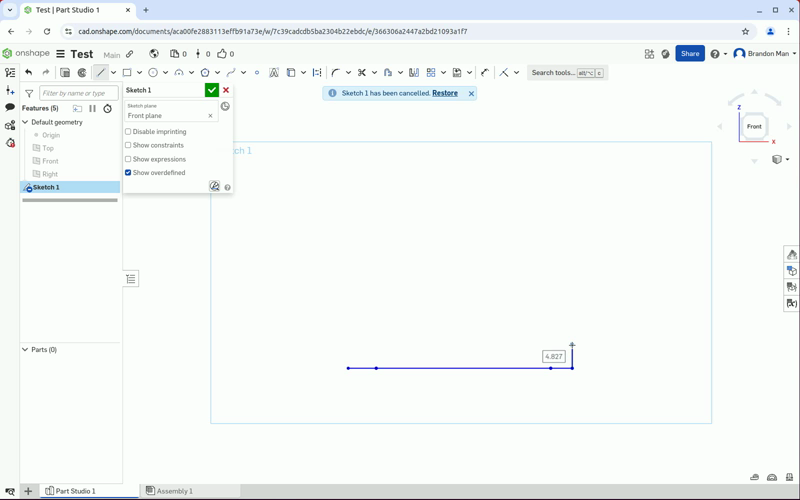
mouse_move(572, 198)
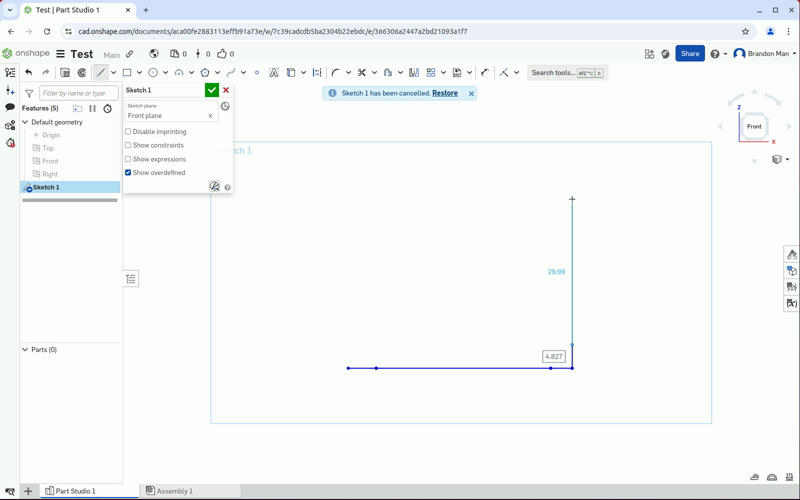
click(572, 198)
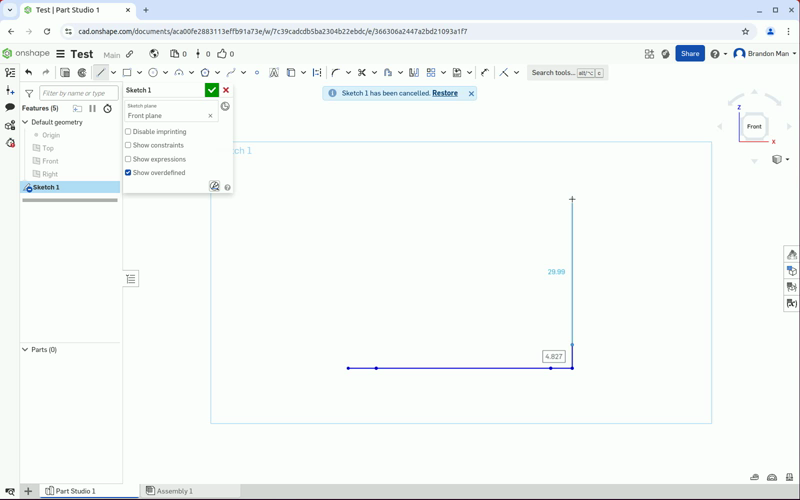
key_up(shift)
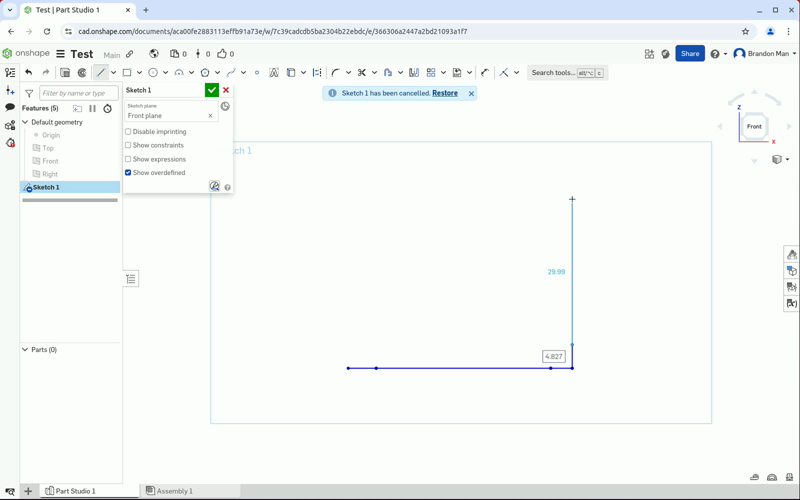
key_down(shift)
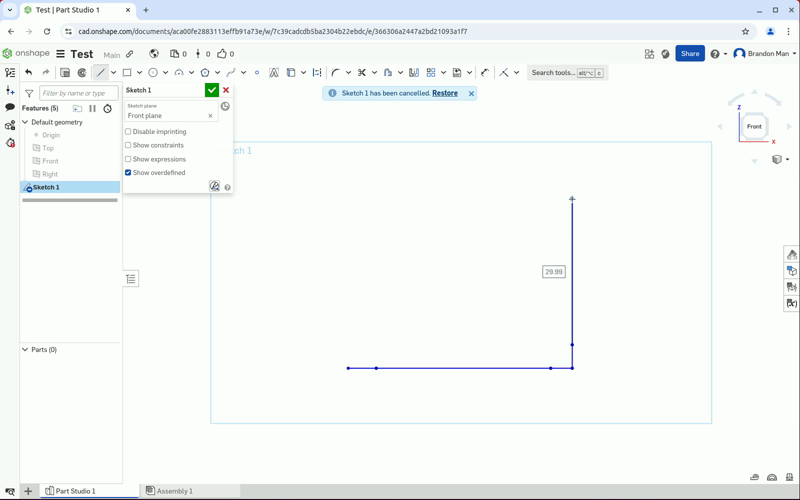
mouse_move(348, 198)
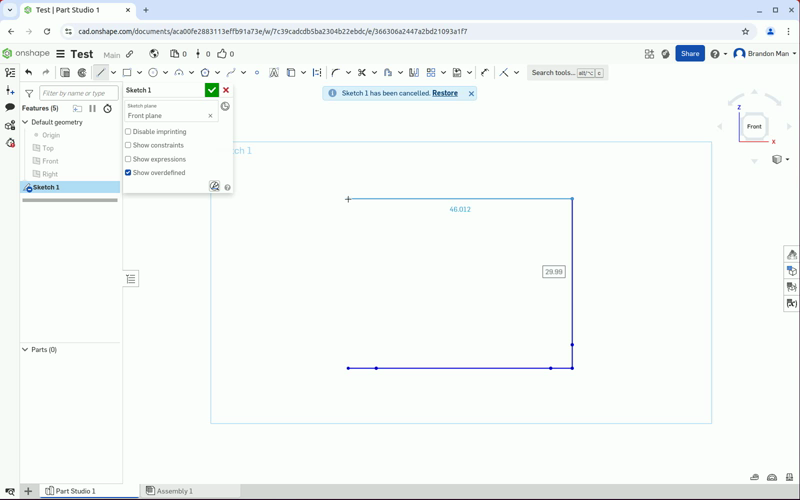
click(348, 198)
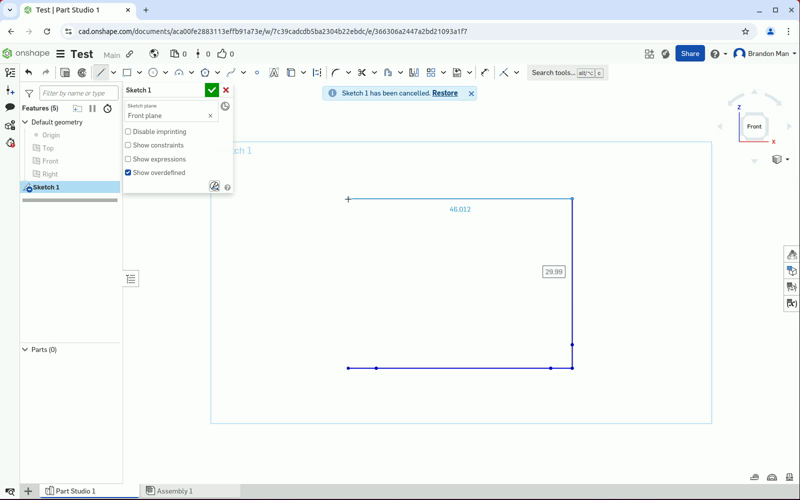
key_up(shift)
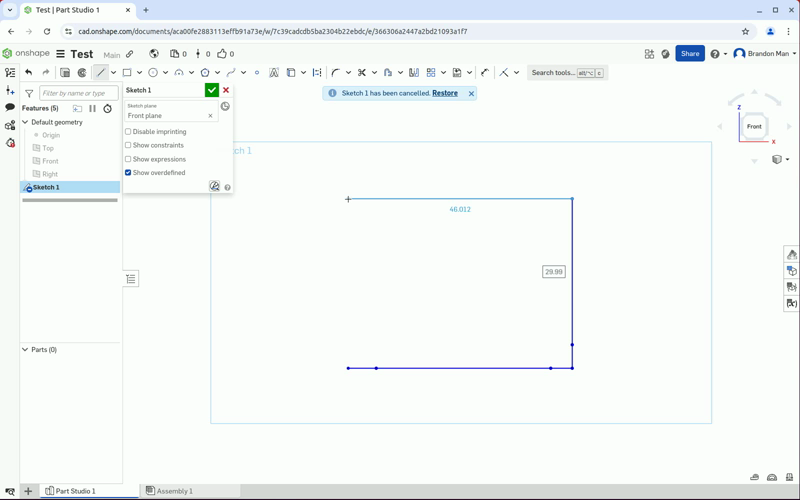
key_down(shift)
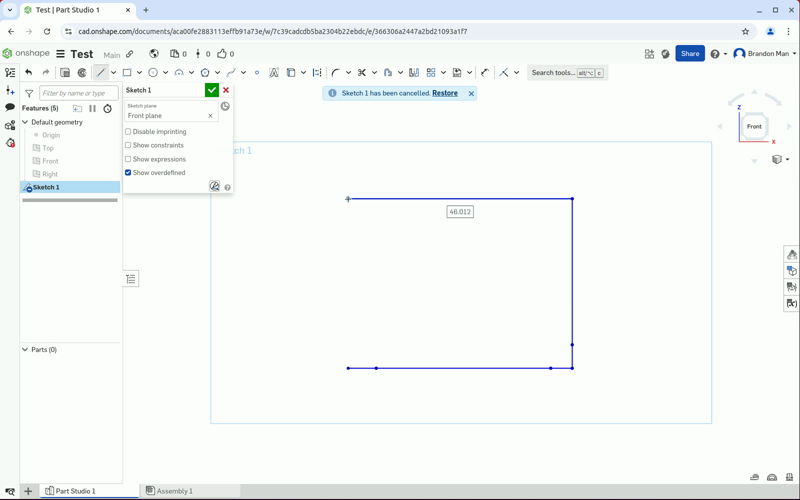
mouse_move(348, 337)
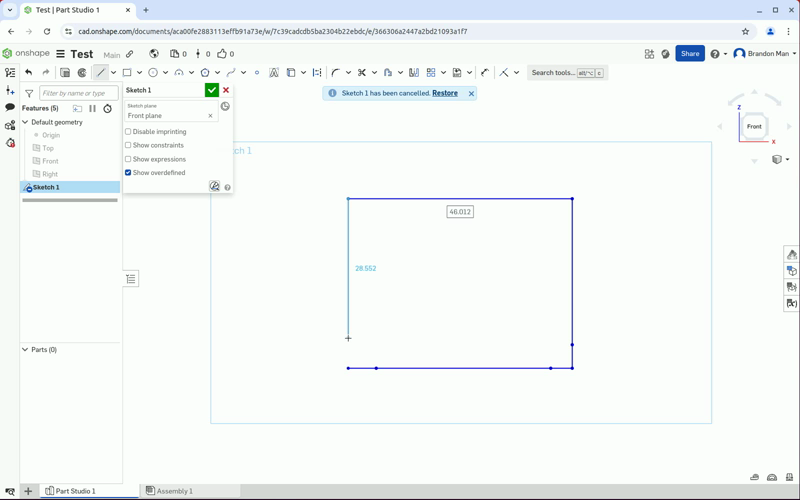
click(348, 337)
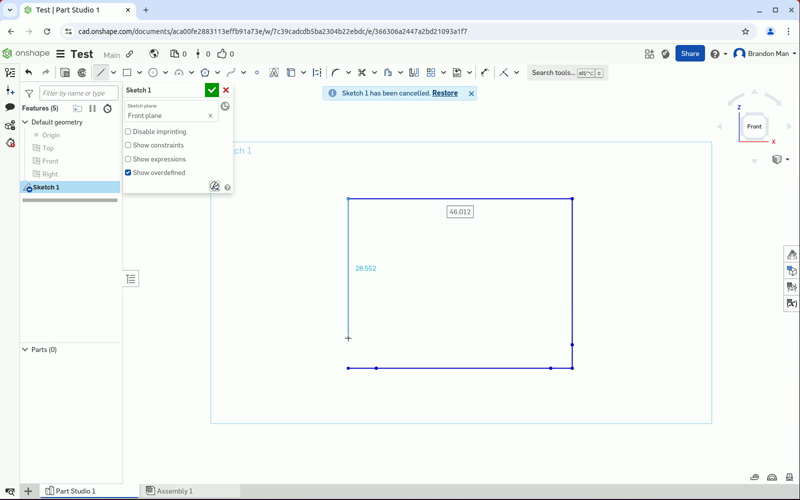
key_up(shift)
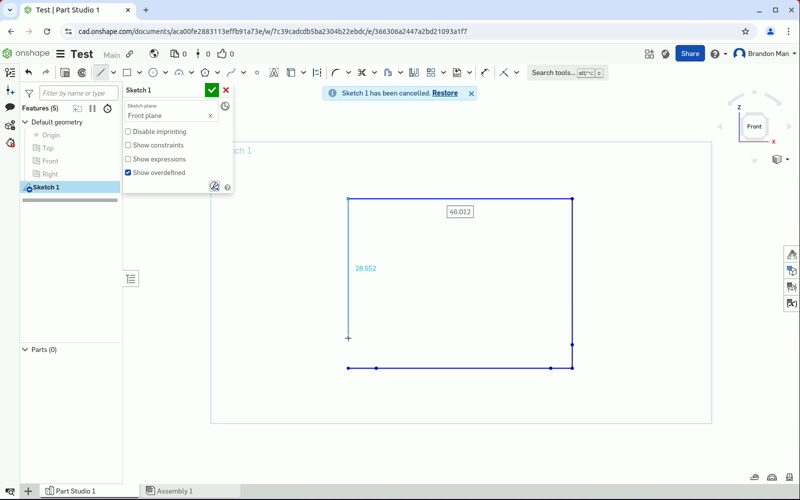
mouse_move(378, 337)
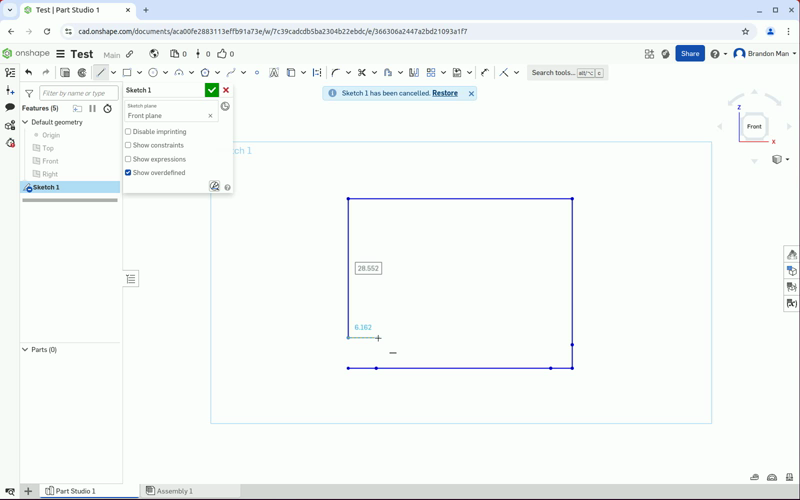
key_down(shift)
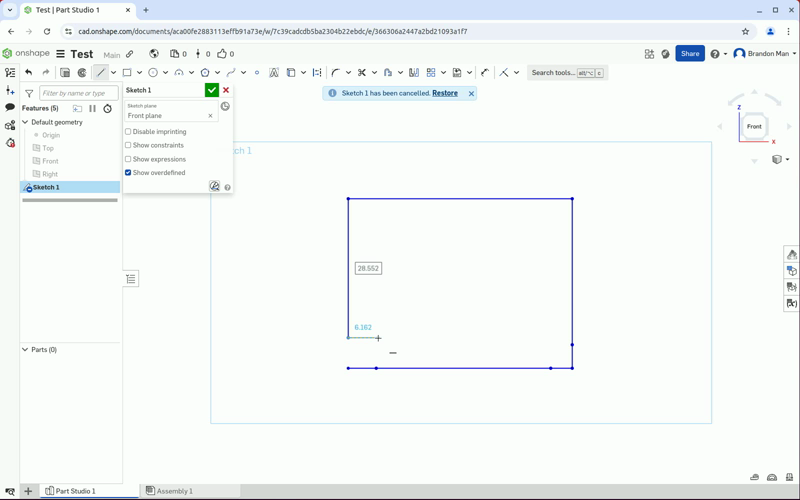
mouse_move(348, 368)
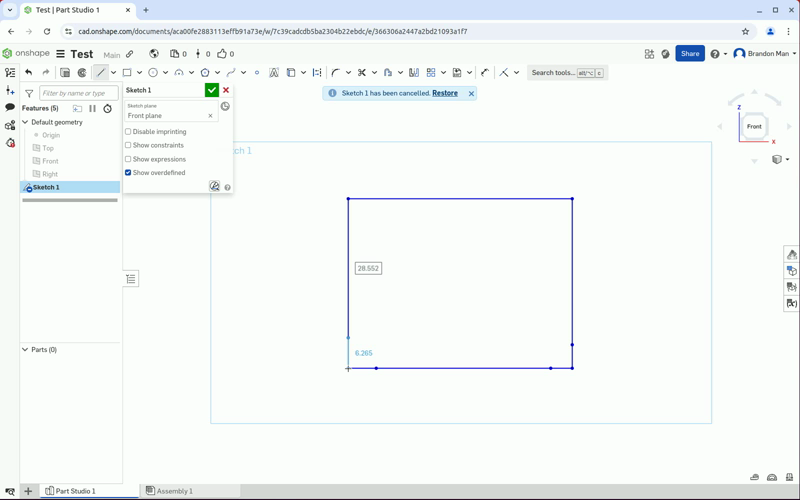
key_up(shift)
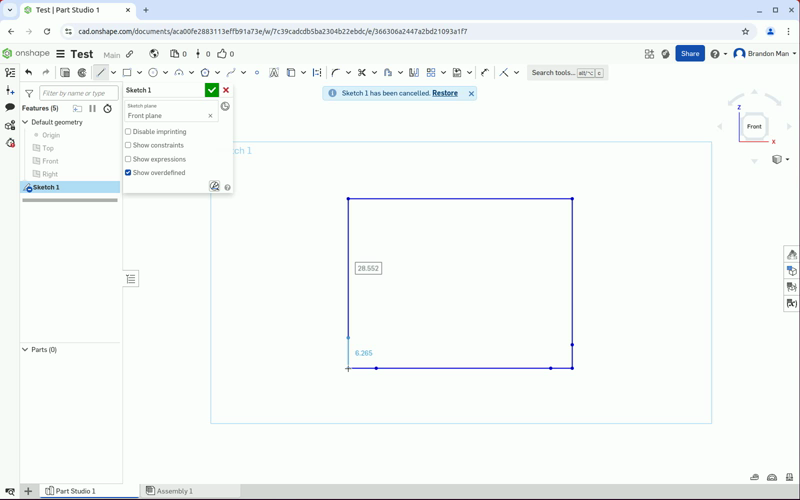
click(348, 368)
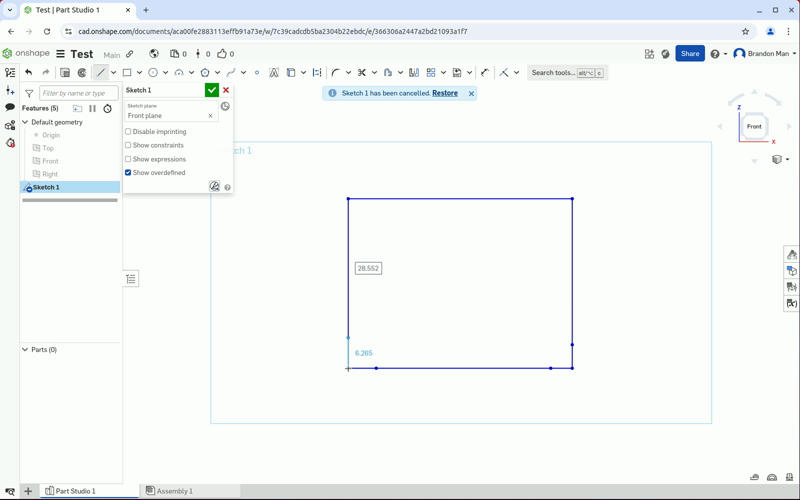
key(esc)
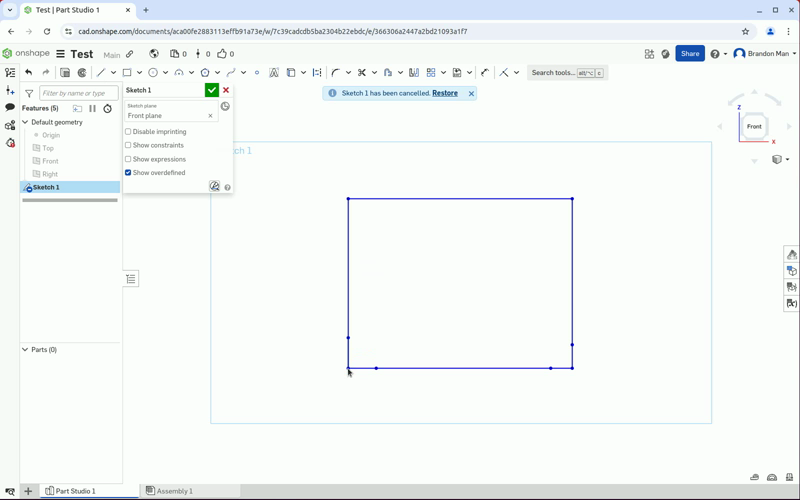
key(l)
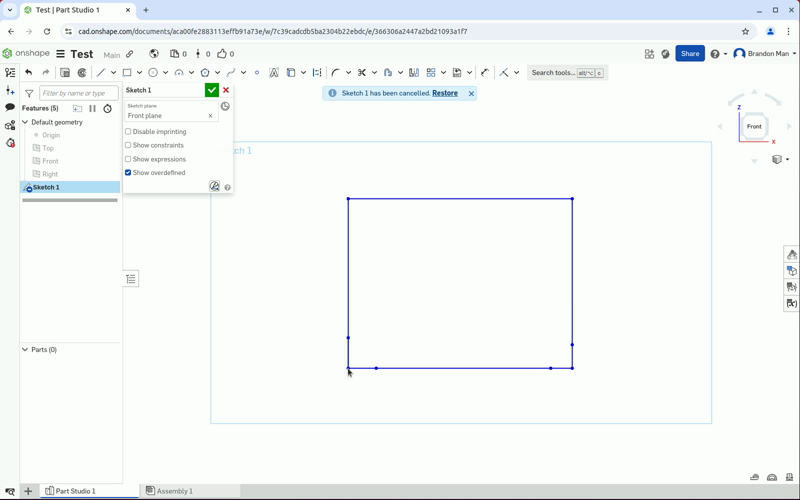
key_down(shift)
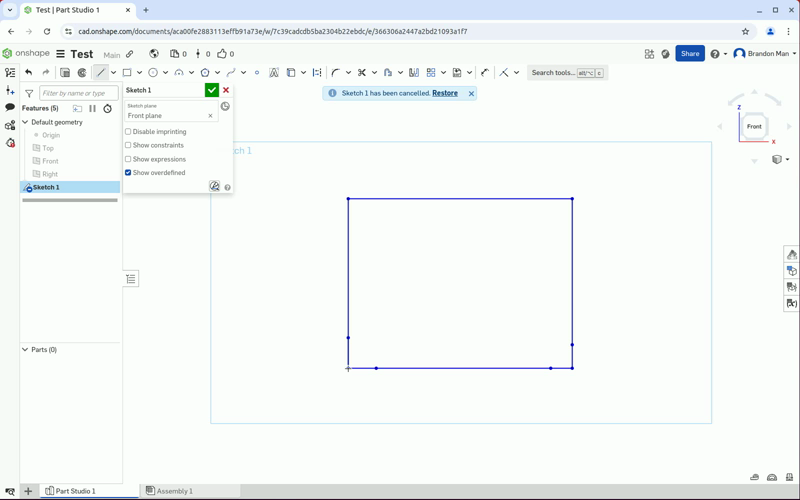
mouse_move(400, 330)
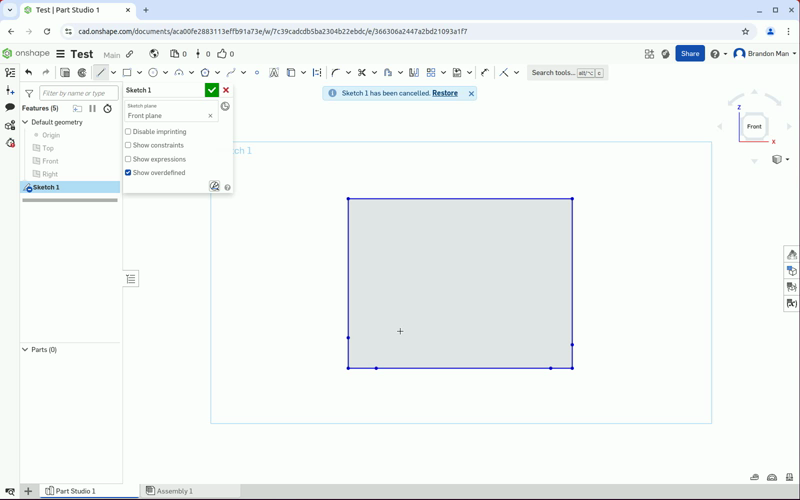
click(400, 330)
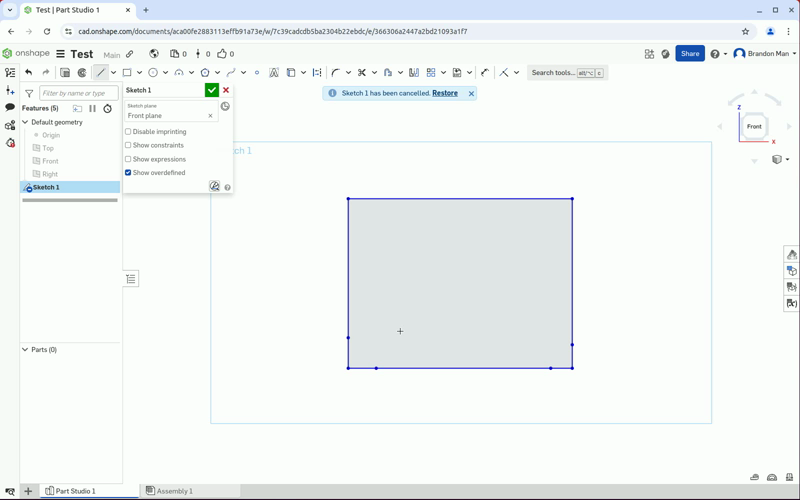
key_up(shift)
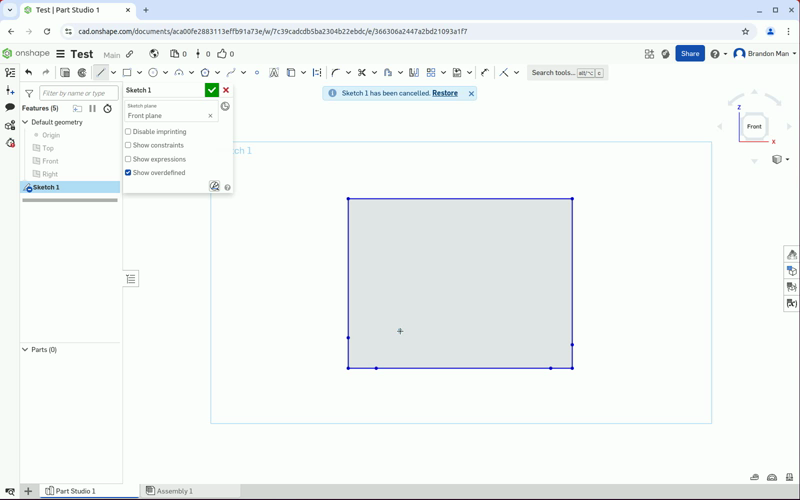
key_down(shift)
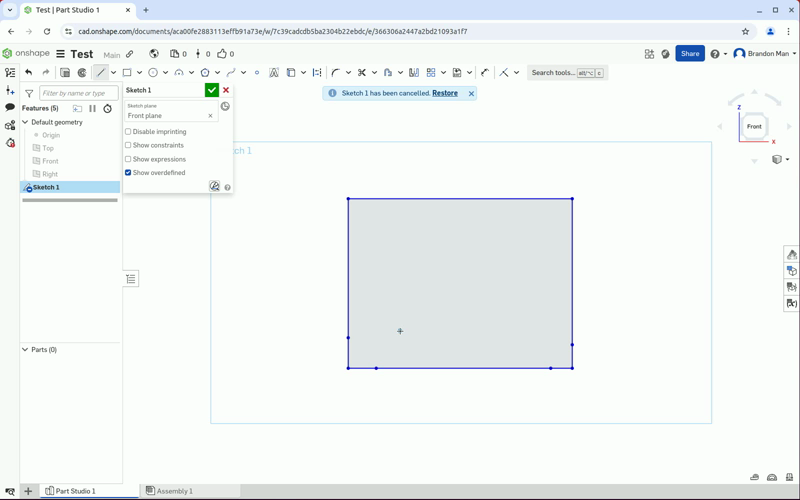
mouse_move(520, 330)
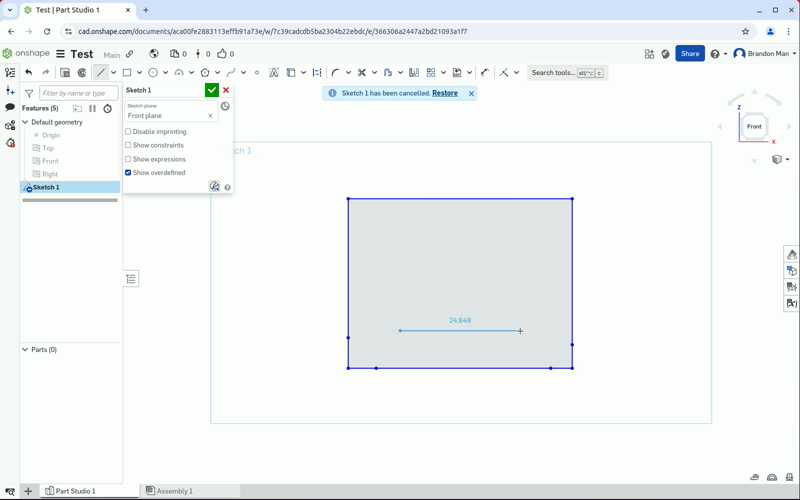
click(520, 330)
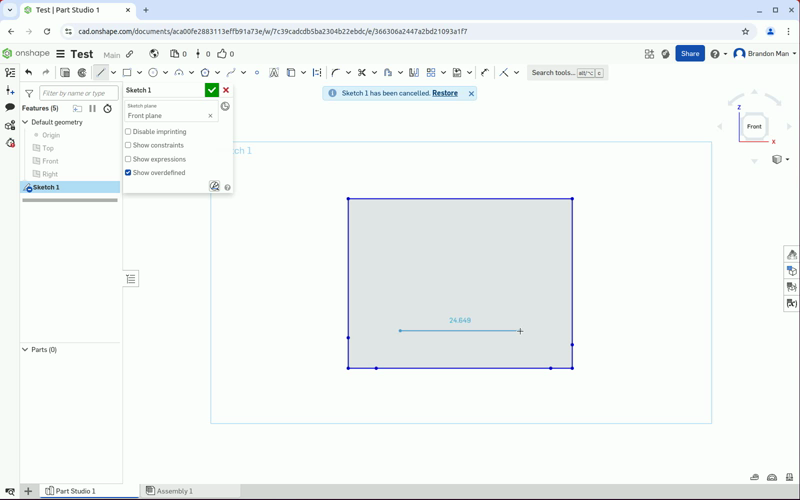
key_up(shift)
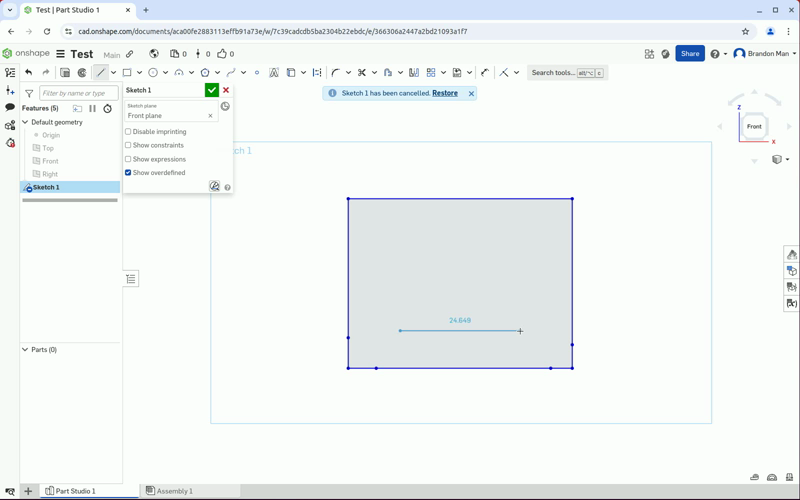
key_down(shift)
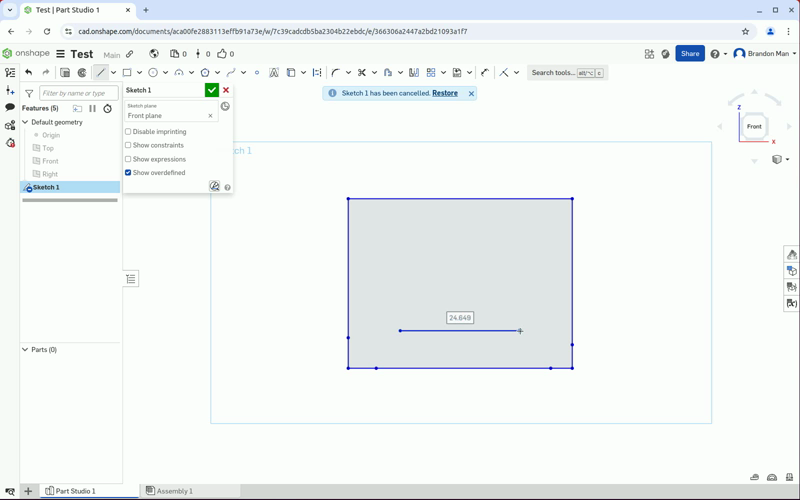
mouse_move(520, 236)
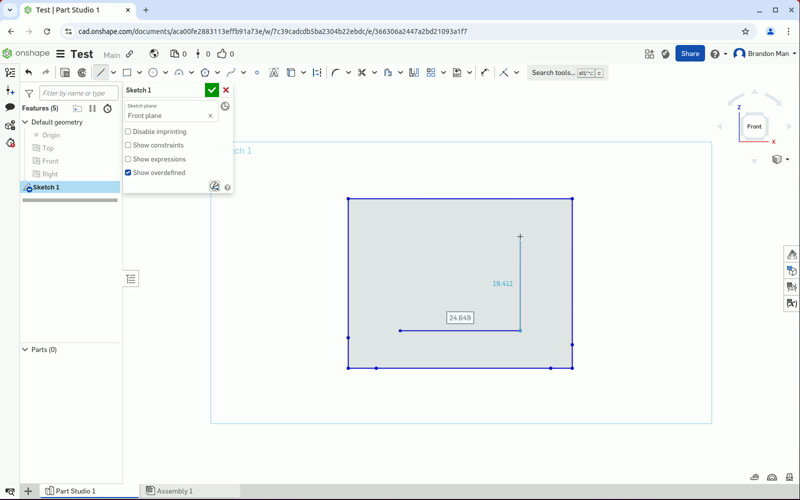
click(520, 236)
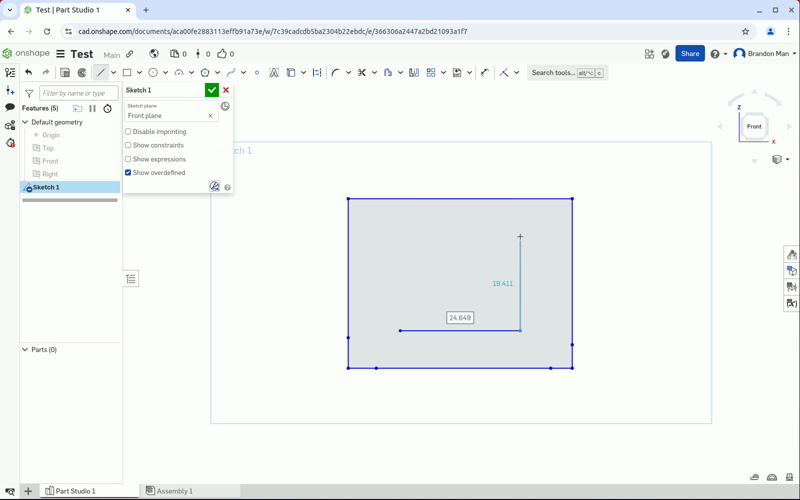
key_up(shift)
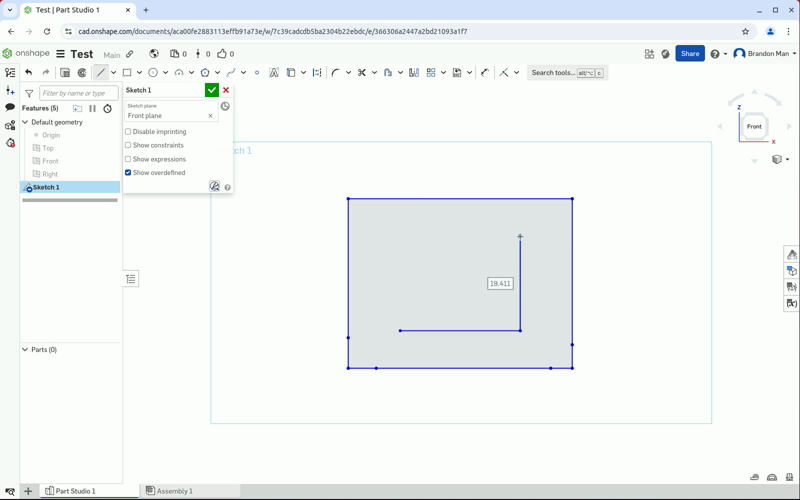
key_down(shift)
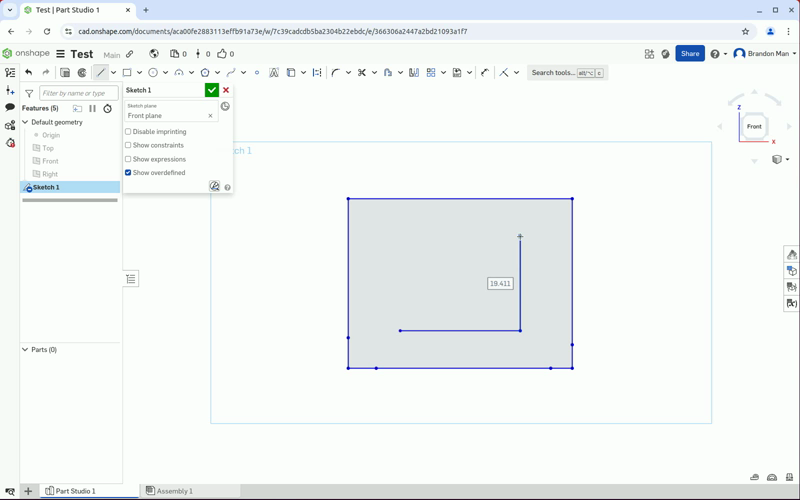
mouse_move(400, 236)
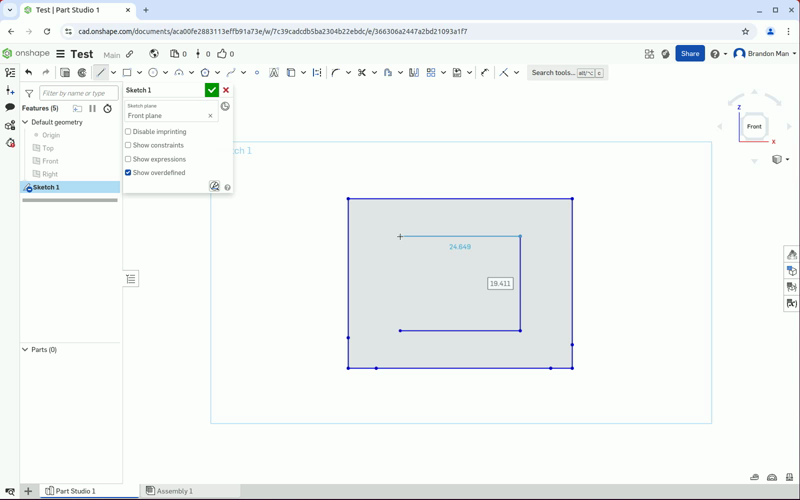
click(400, 236)
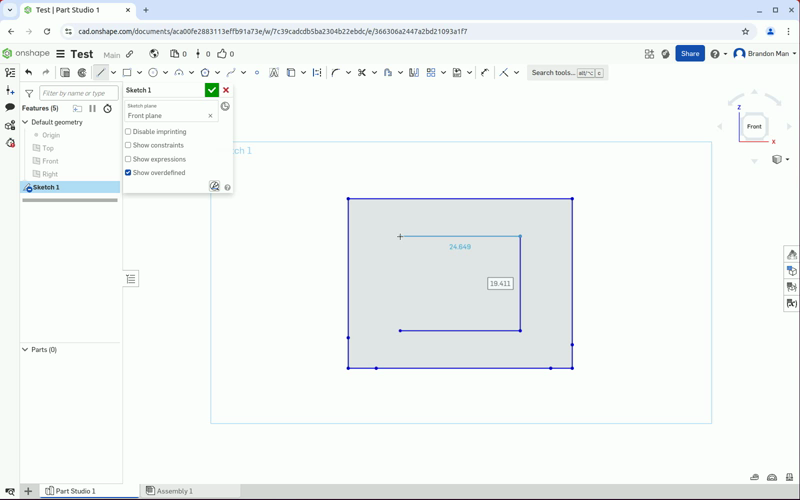
key_up(shift)
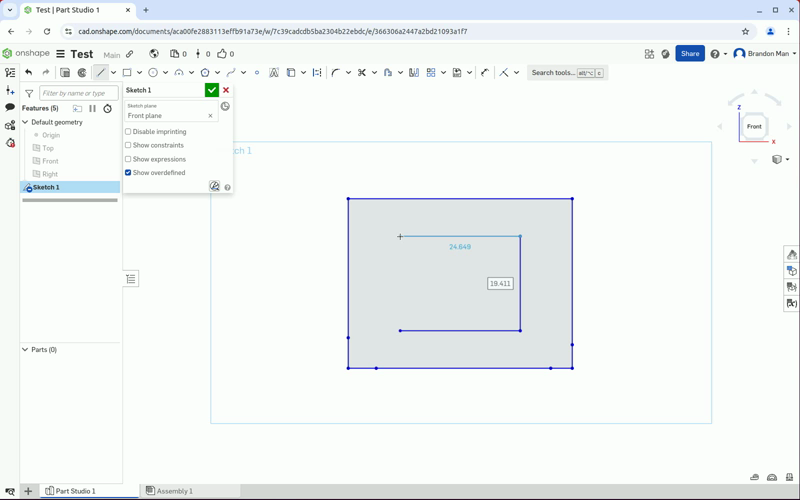
key_down(shift)
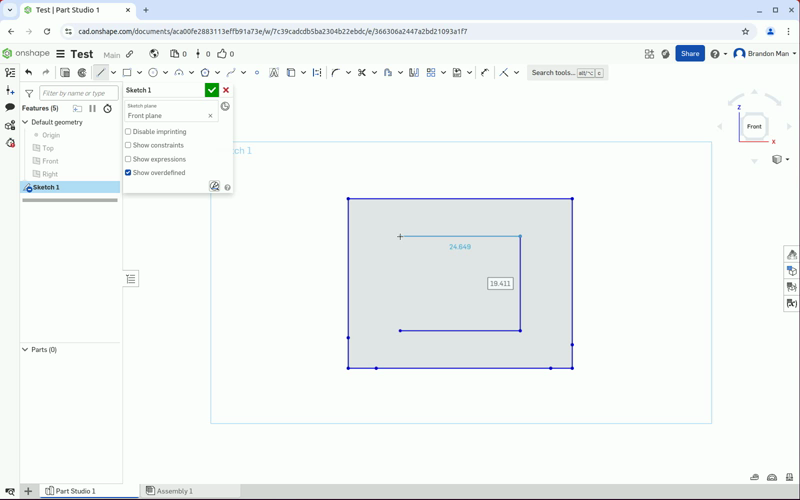
mouse_move(400, 330)
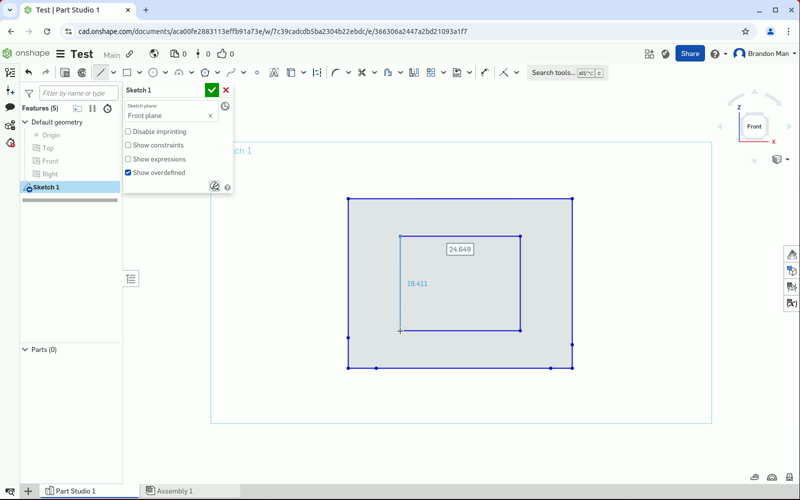
key_up(shift)
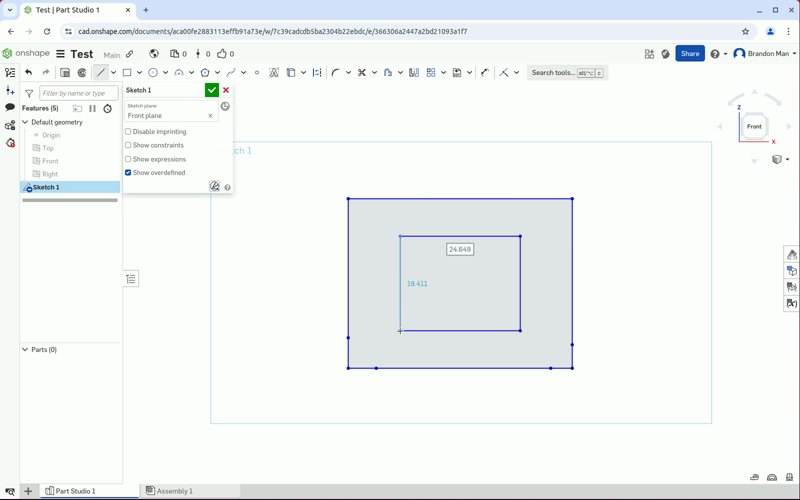
click(400, 330)
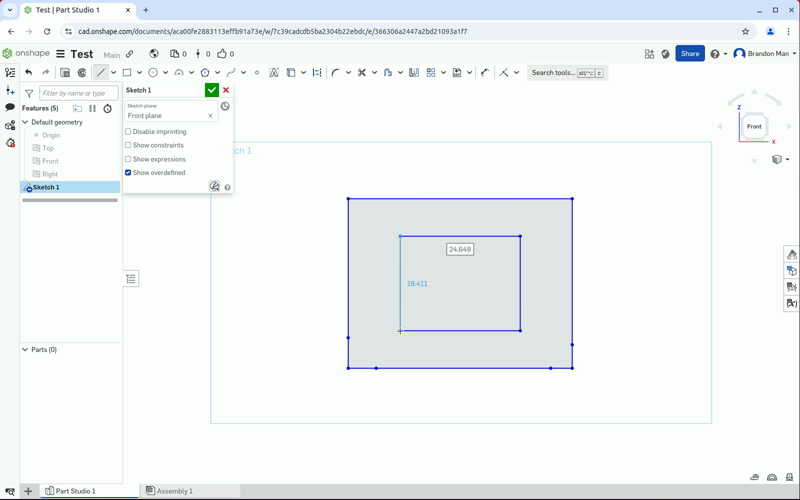
key(esc)
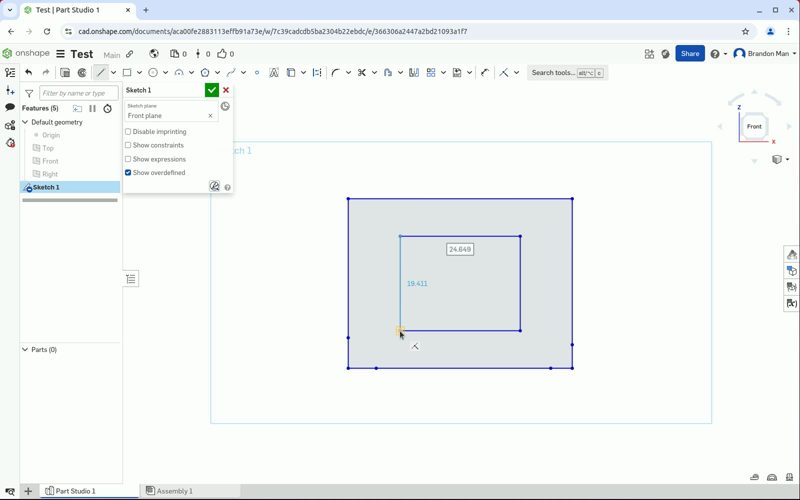
mouse_move(367, 307)
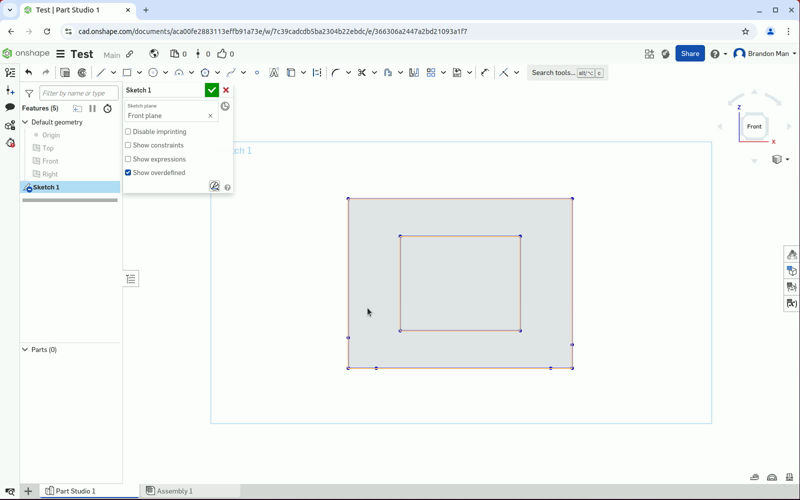
click(367, 307)
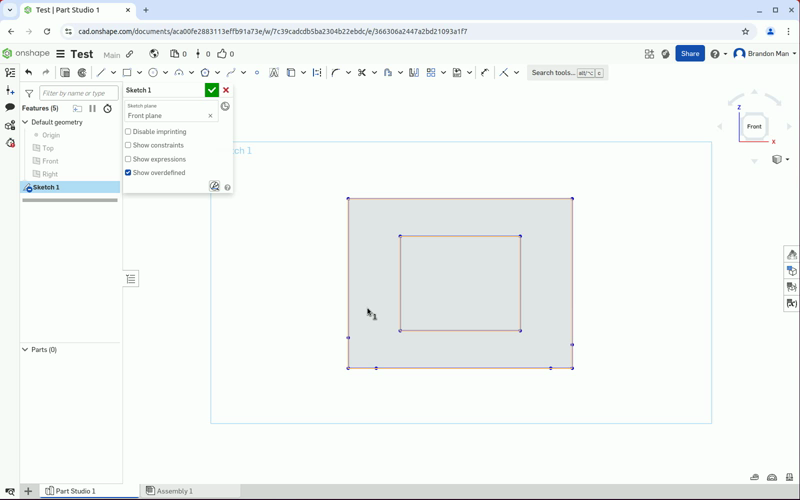
mouse_move(73, 352)
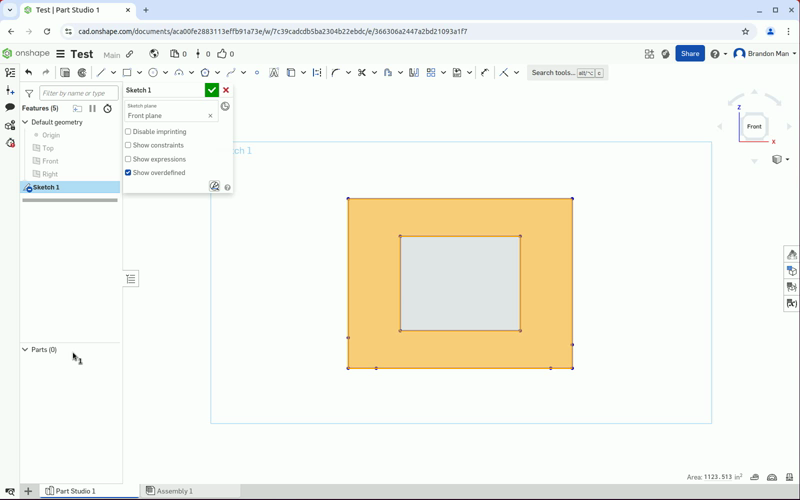
key(shift+y)
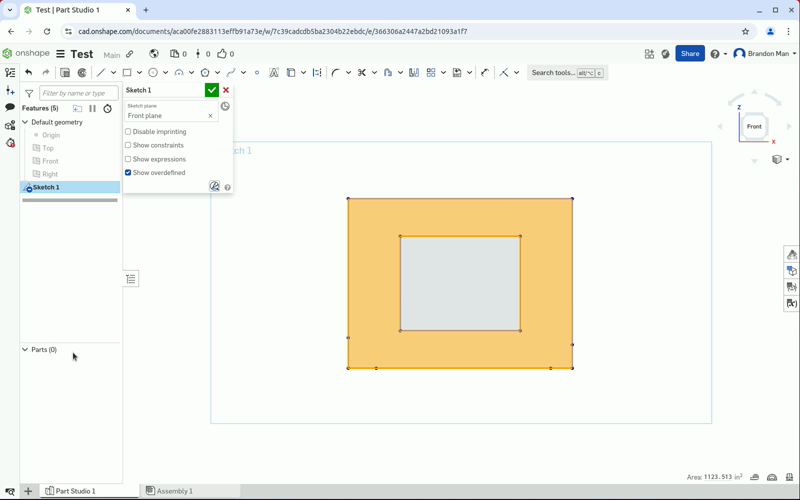
key(shift+e)
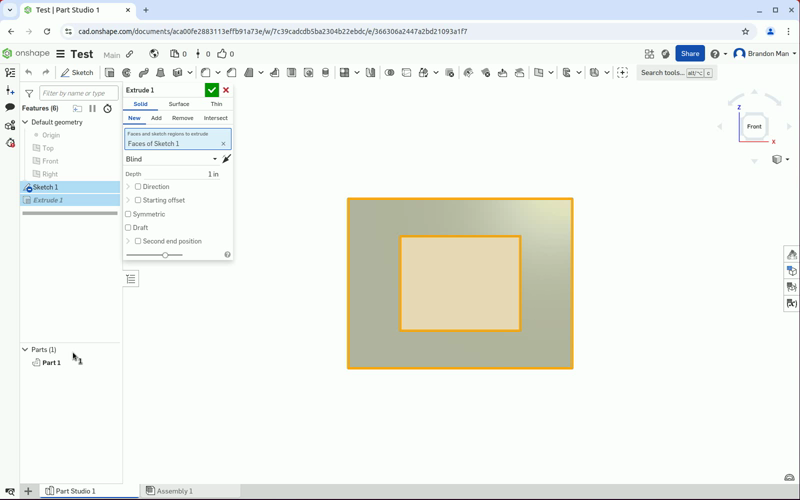
mouse_move(143, 106)
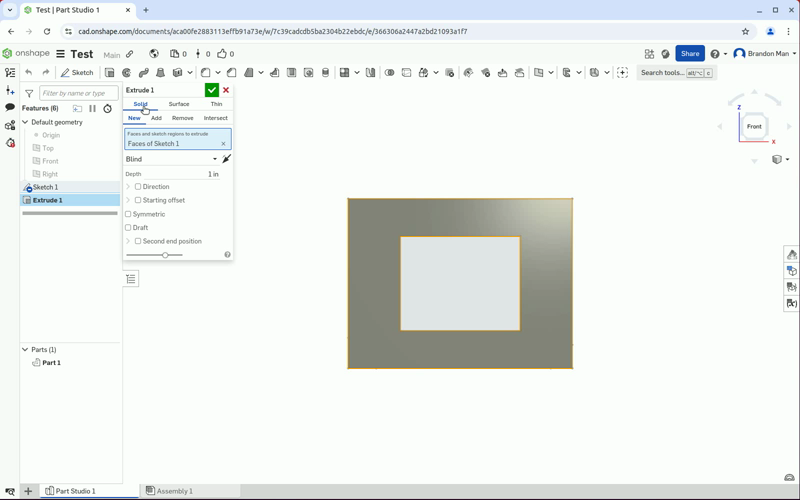
click(143, 106)
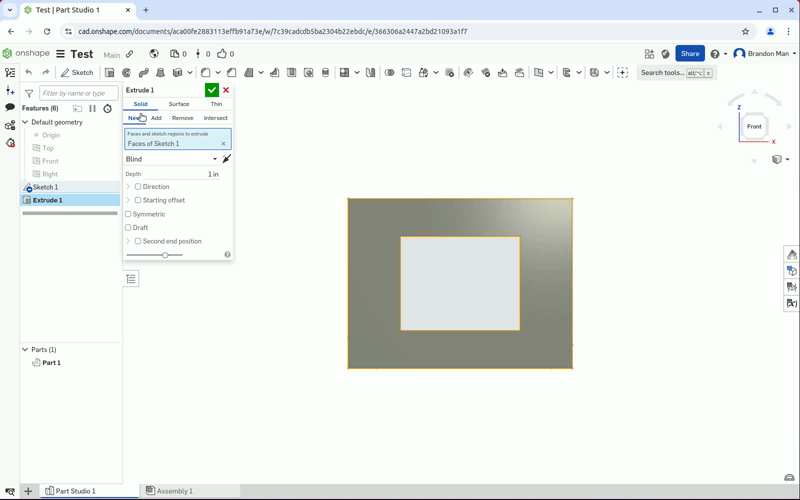
mouse_move(137, 120)
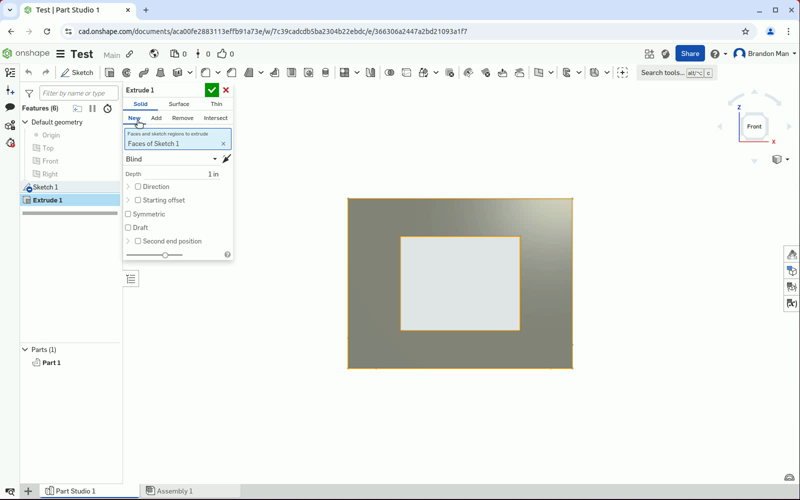
click(137, 120)
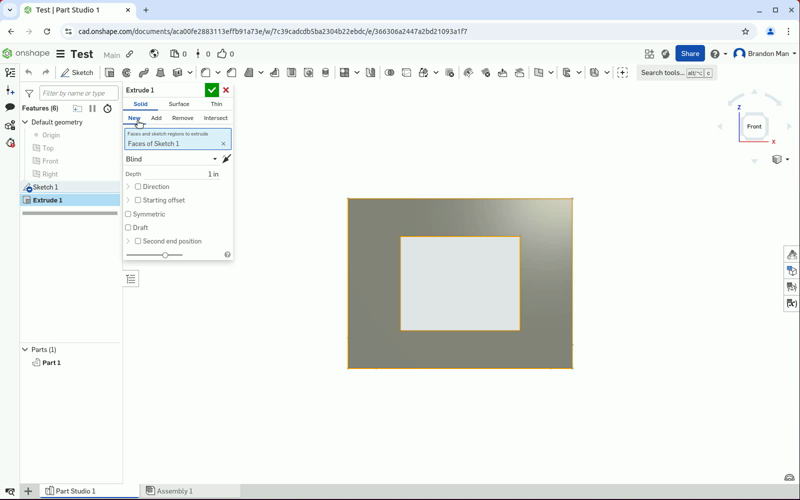
key(tab, 4)
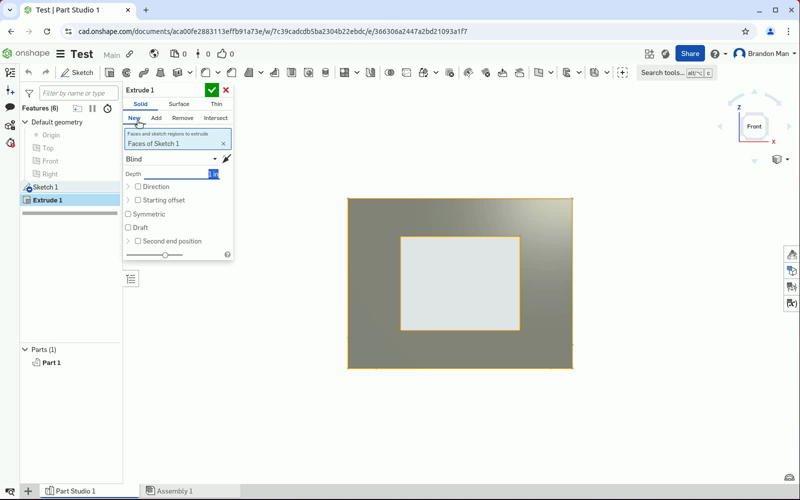
text(1.204)
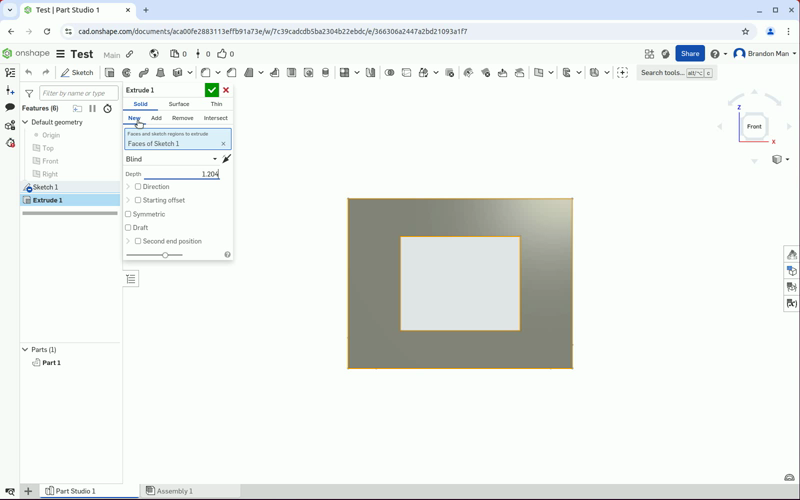
key(enter)
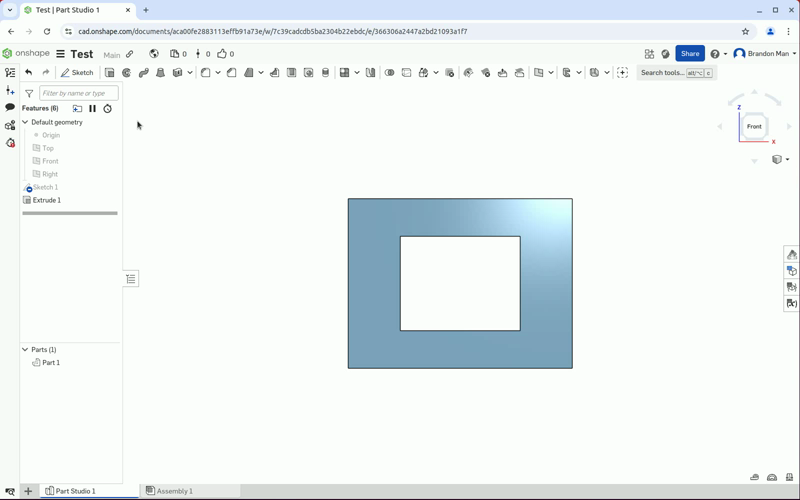
key(shift+h)
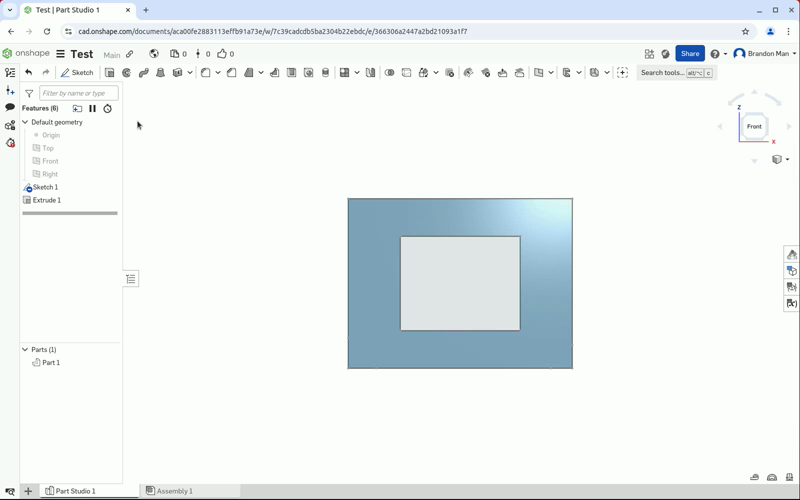
key(shift+h)
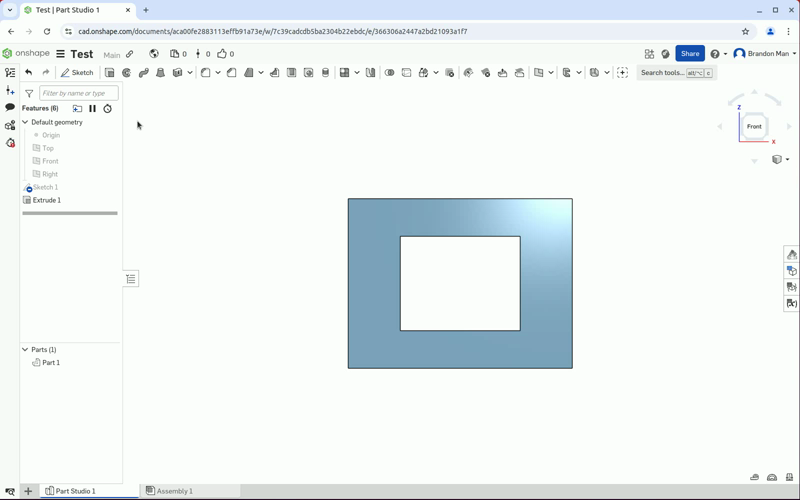
mouse_move(73, 189)
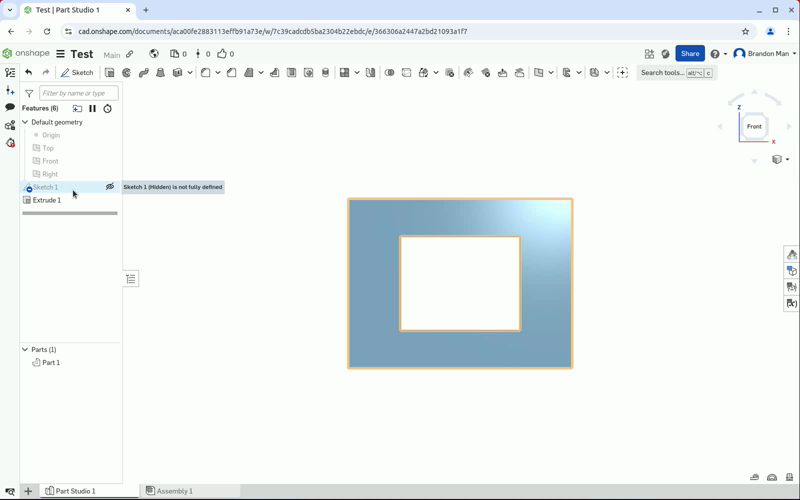
click(73, 189)
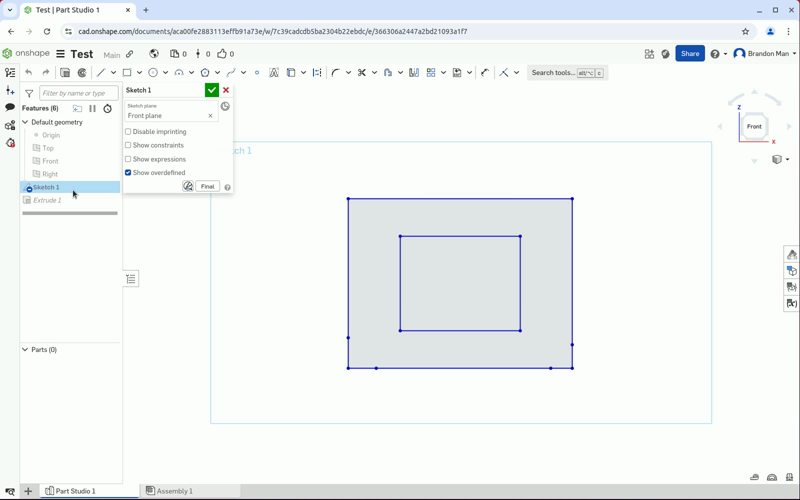
mouse_move(229, 92)
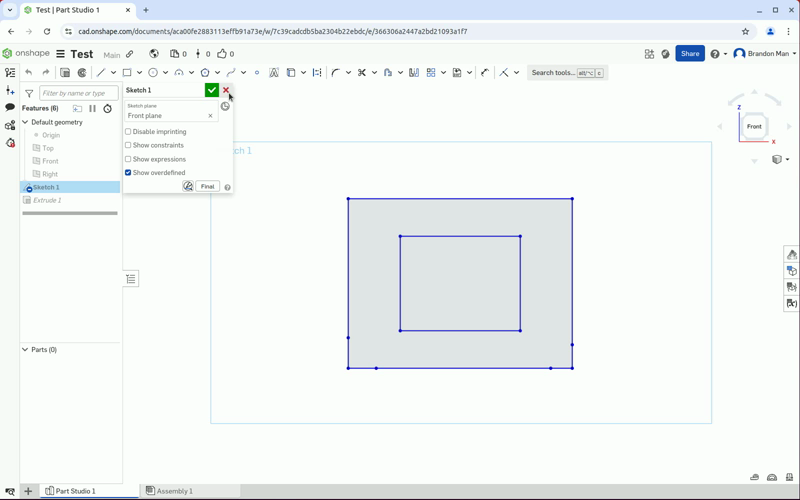
click(229, 92)
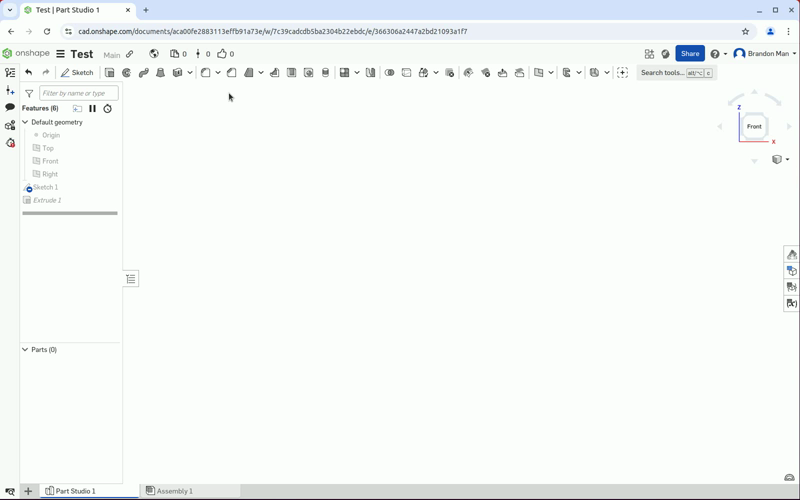
mouse_move(541, 75)
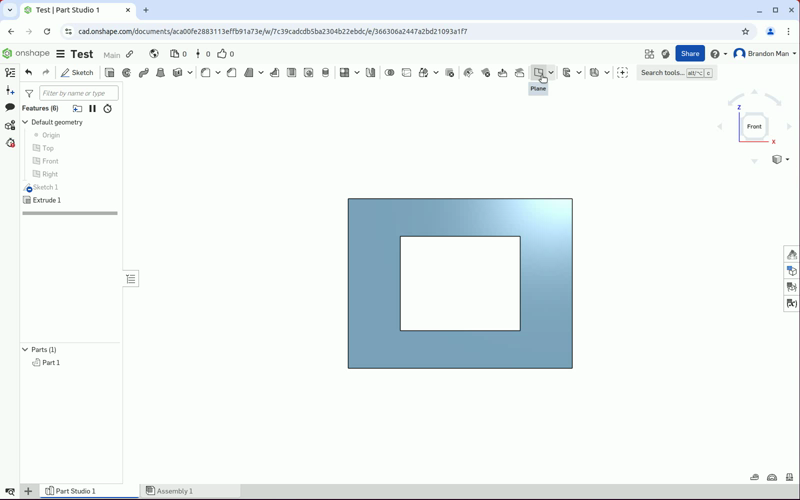
click(541, 75)
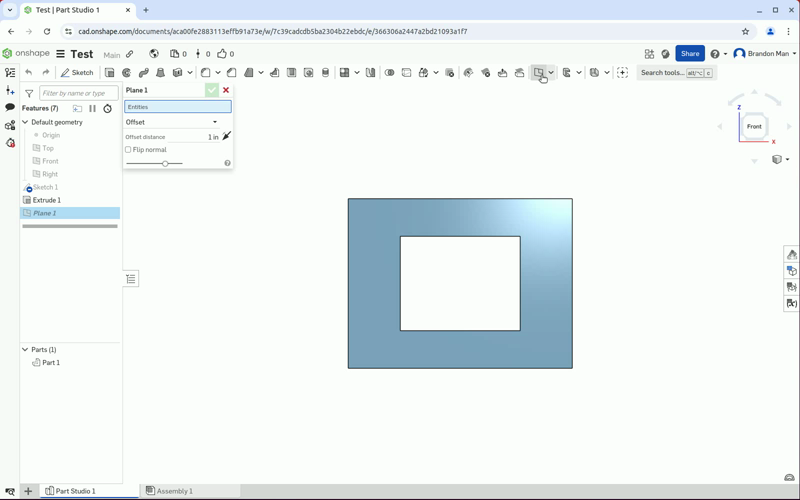
mouse_move(73, 163)
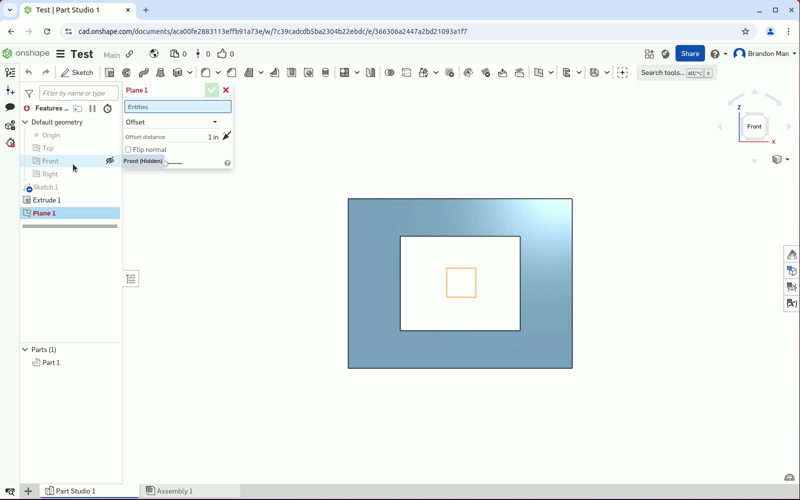
click(73, 163)
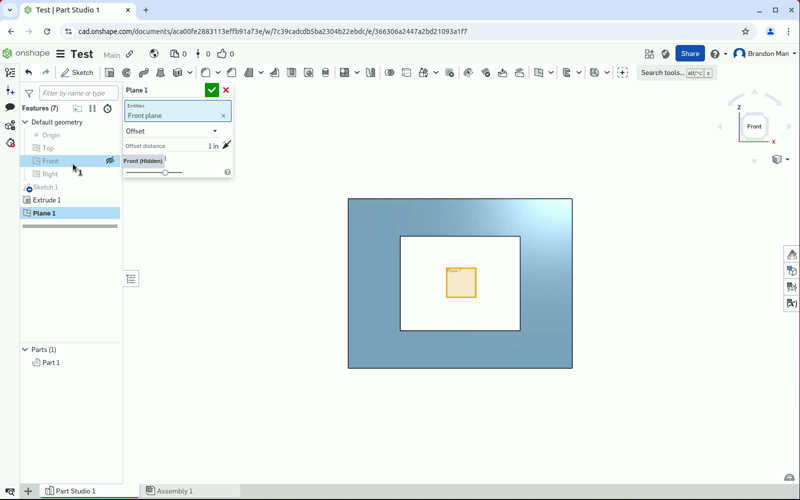
key(tab, 2)
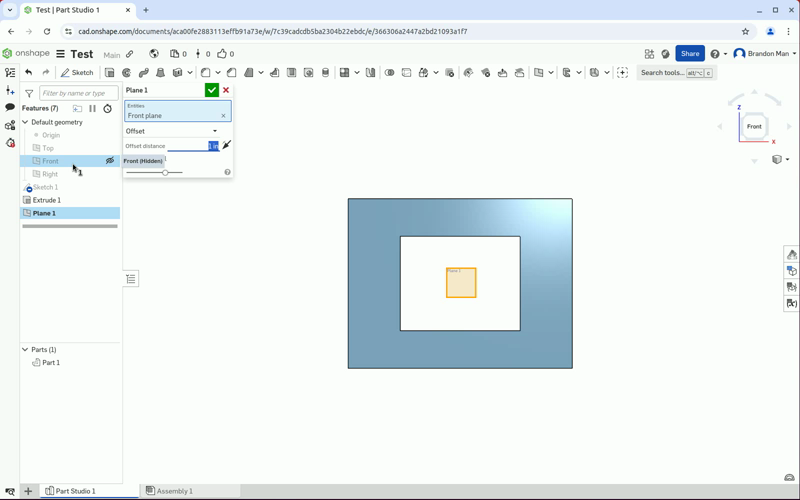
text(1.202)
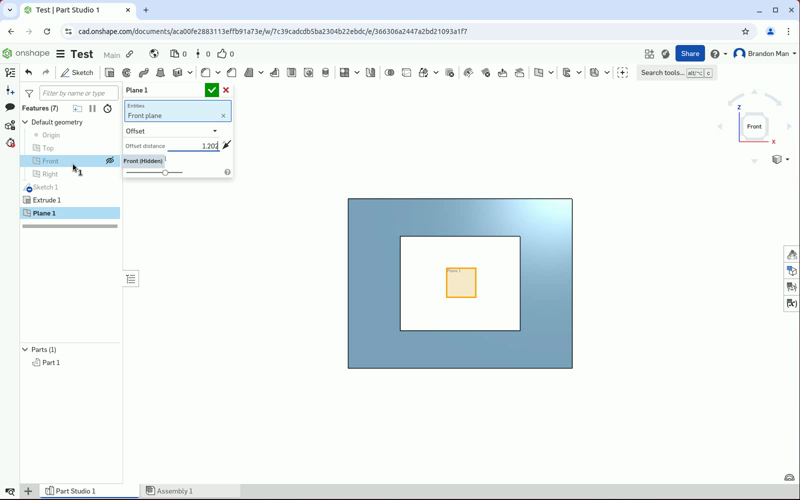
key(enter, 2)
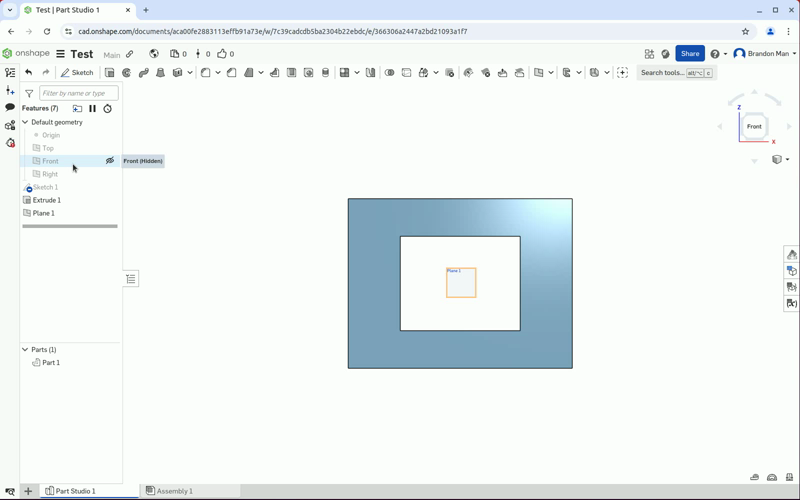
key(shift+s)
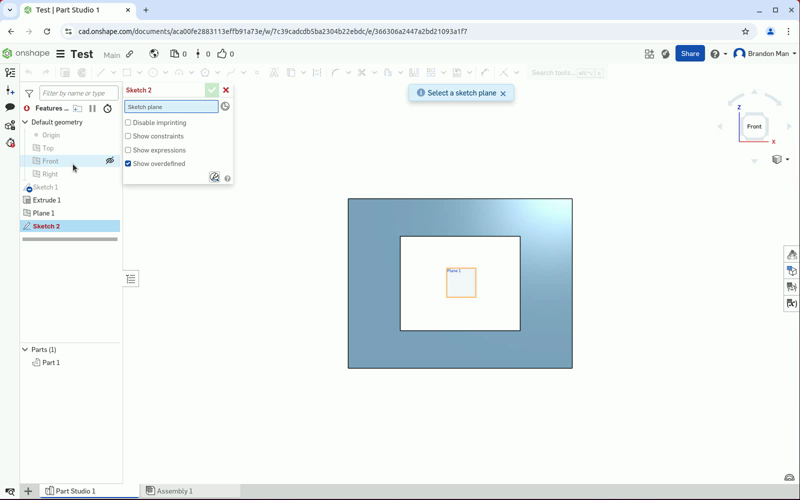
mouse_move(73, 215)
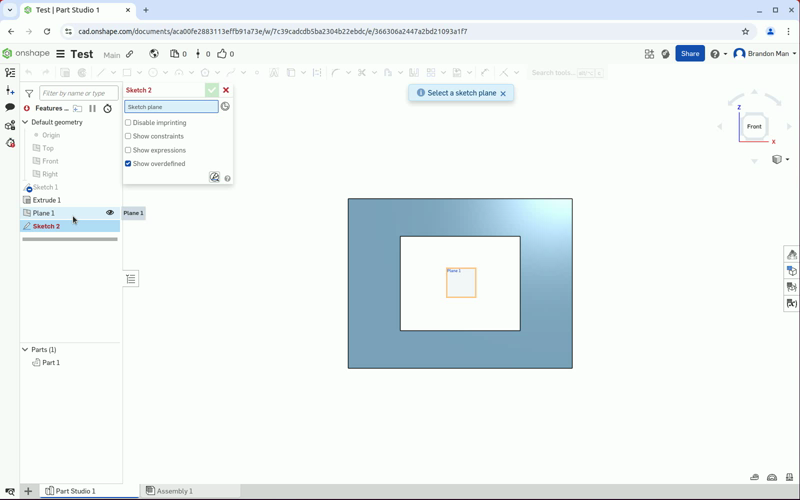
click(73, 215)
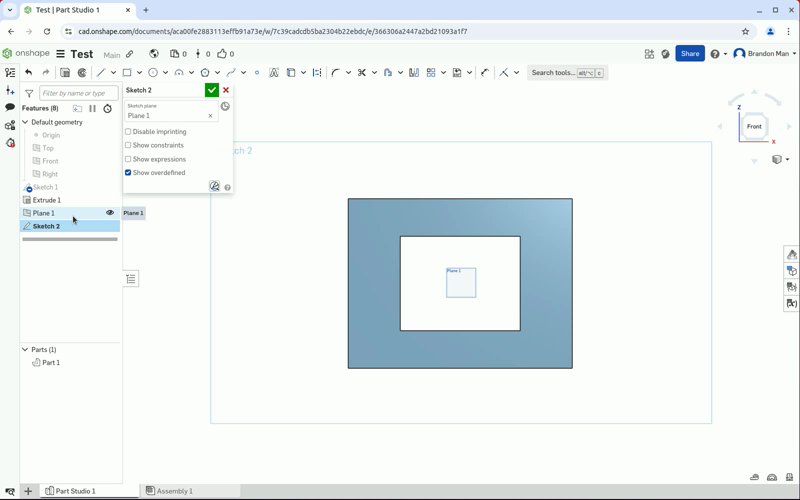
mouse_move(73, 352)
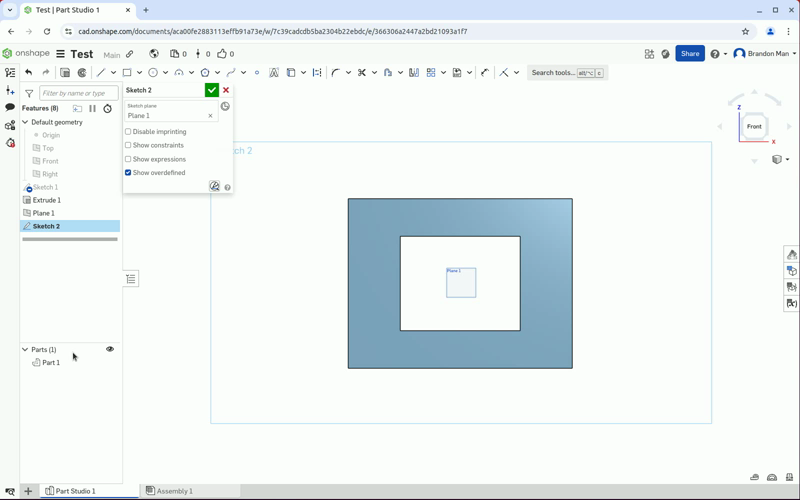
key(y)
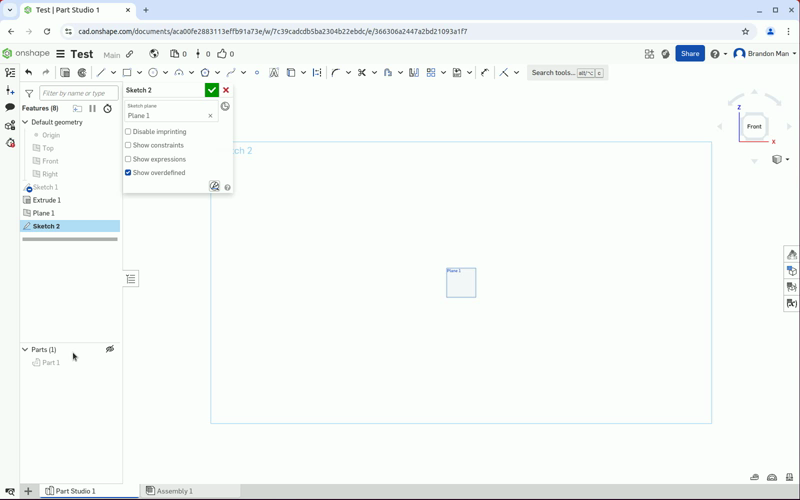
key(l)
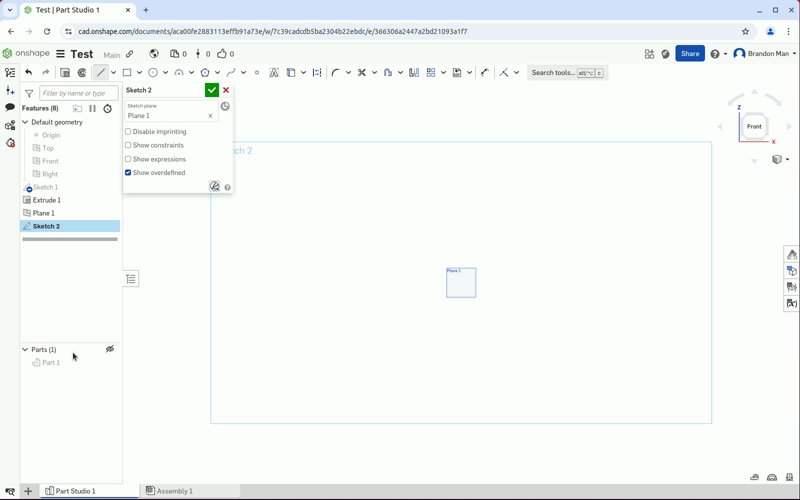
key_down(shift)
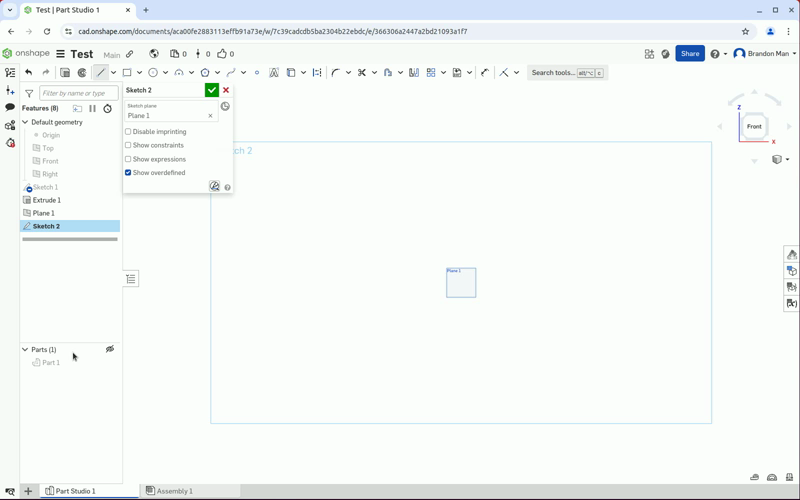
mouse_move(348, 368)
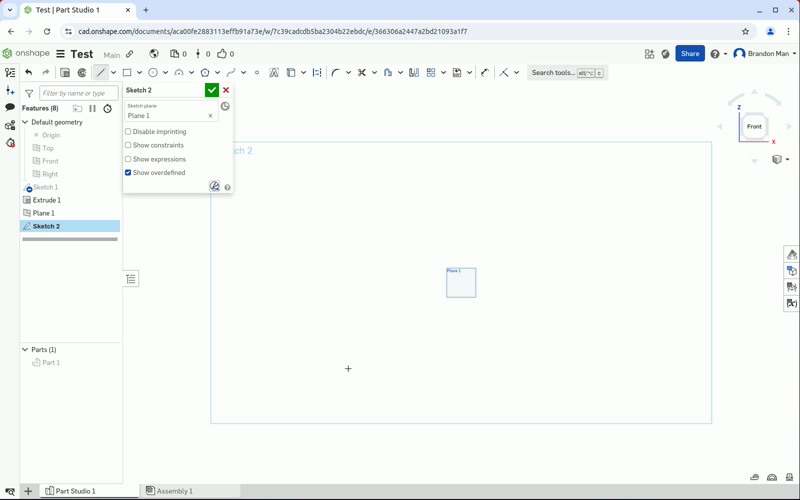
click(348, 368)
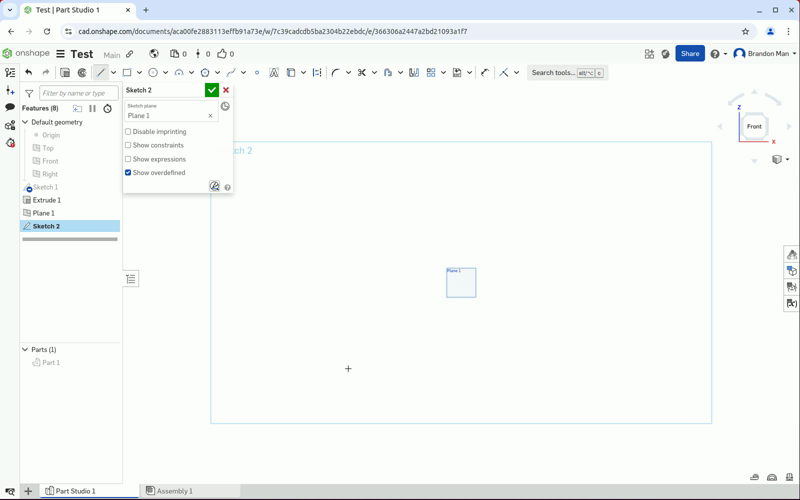
key_up(shift)
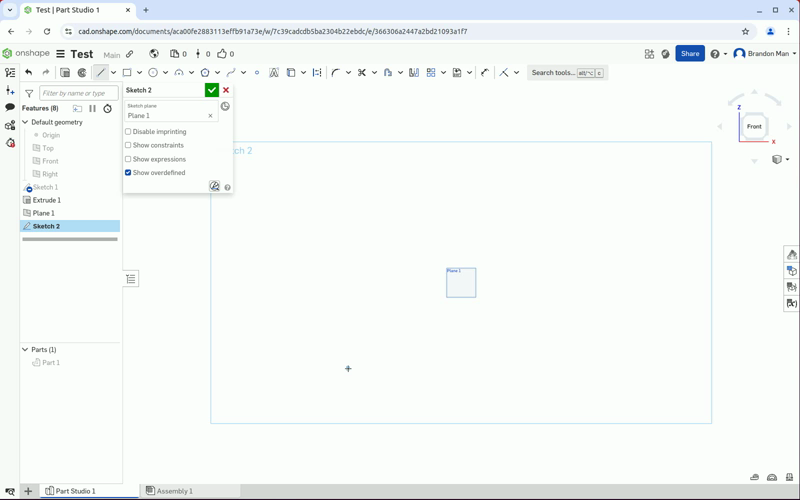
key_down(shift)
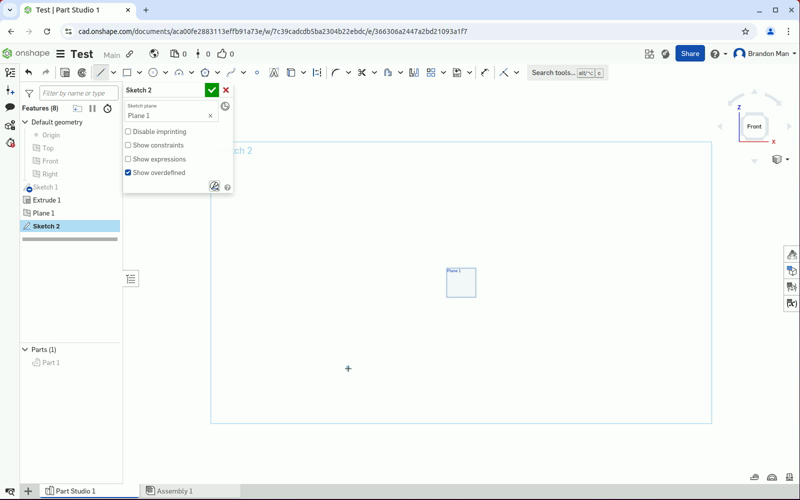
mouse_move(378, 368)
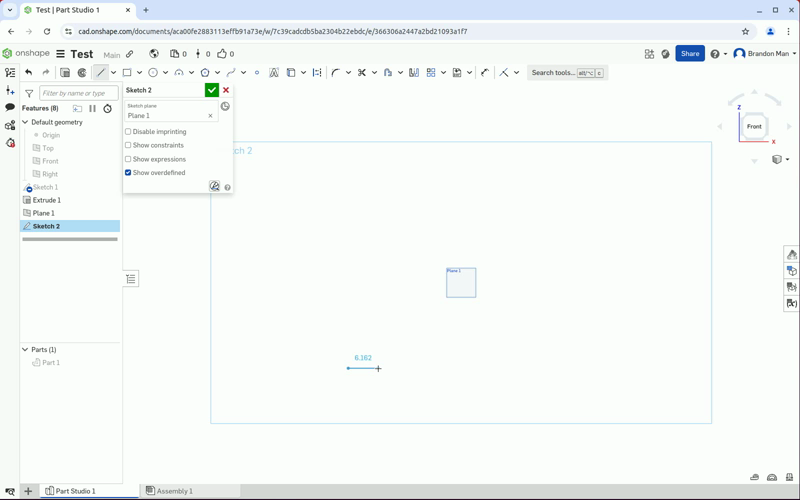
mouse_move(402, 368)
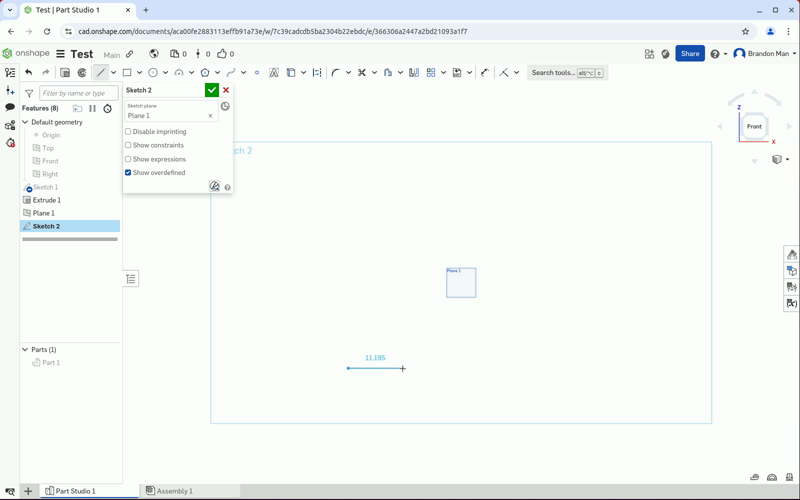
click(402, 368)
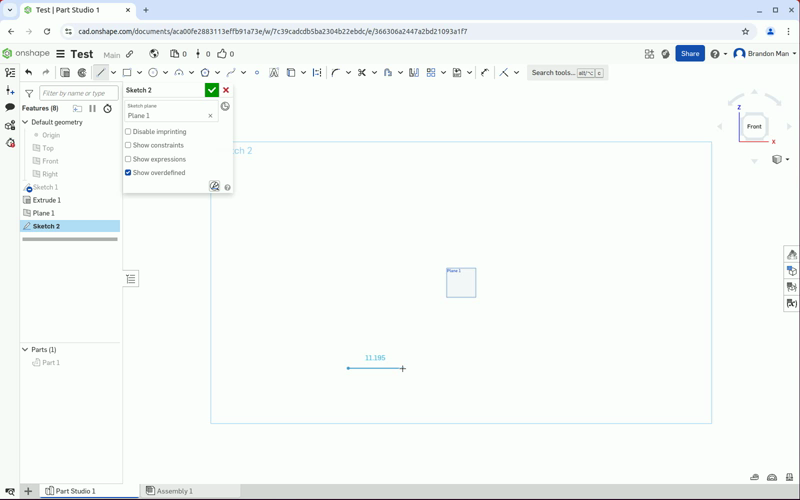
key_up(shift)
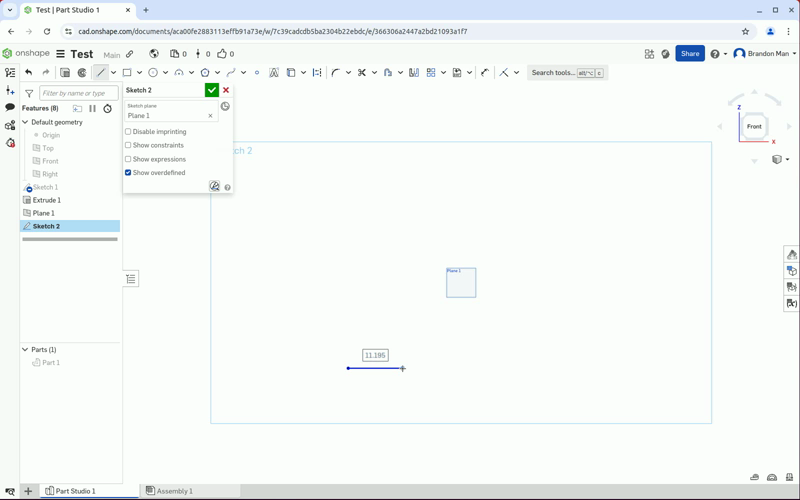
key_down(shift)
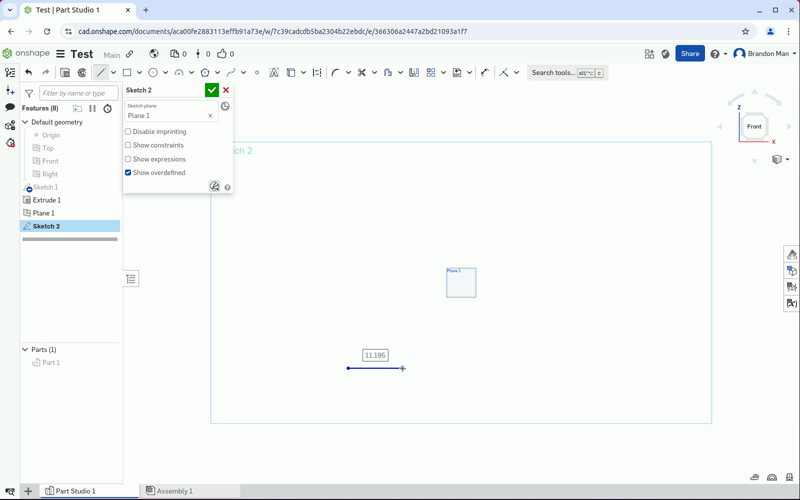
mouse_move(348, 320)
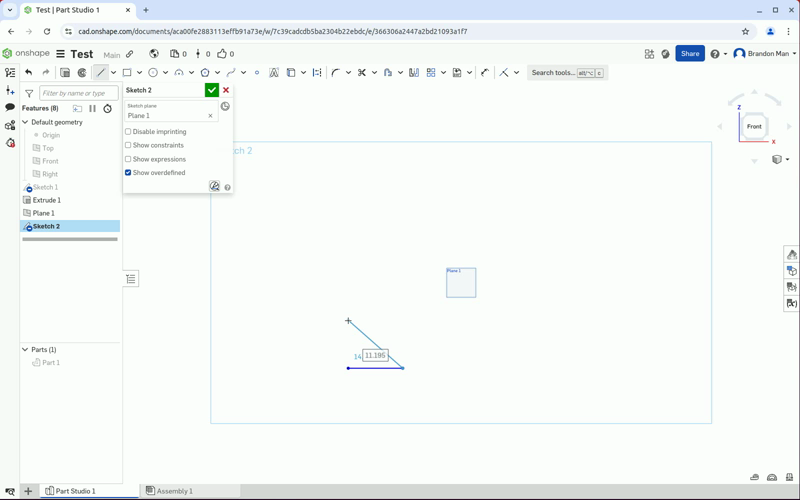
click(348, 320)
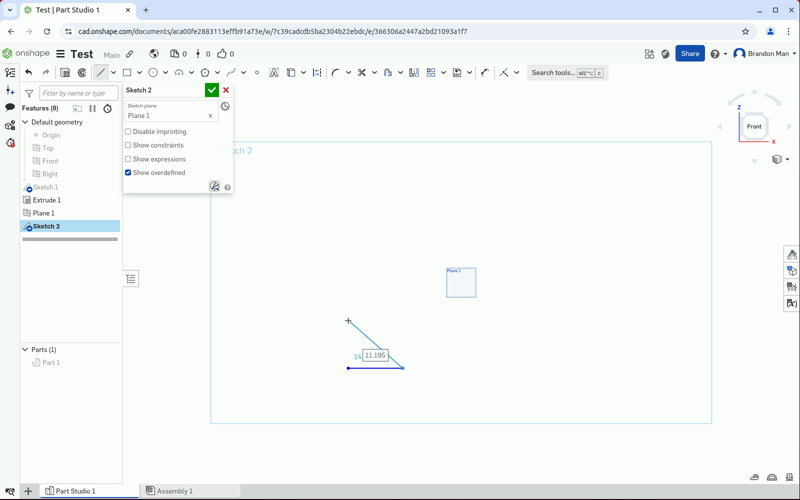
key_up(shift)
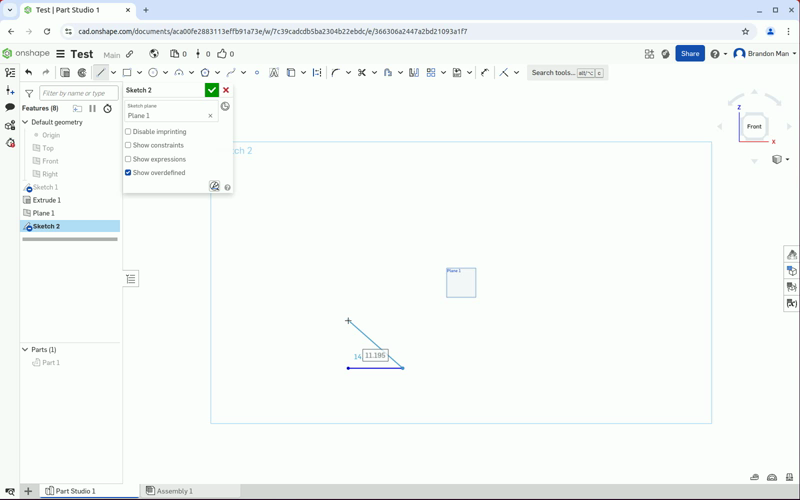
mouse_move(378, 320)
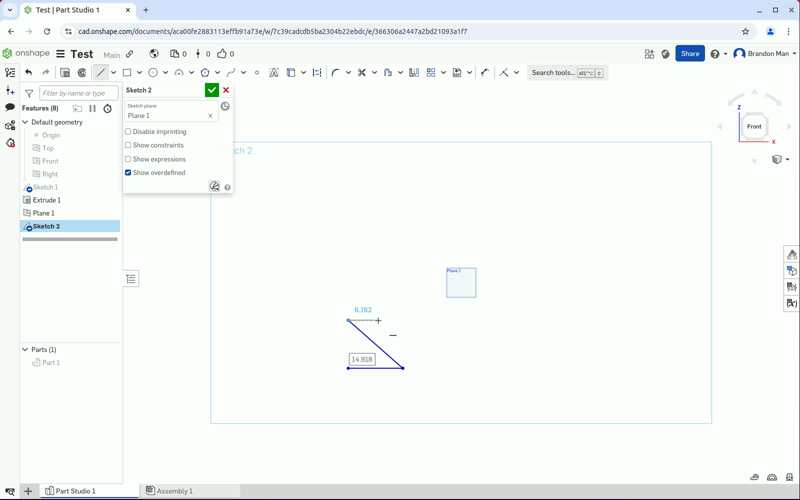
key_down(shift)
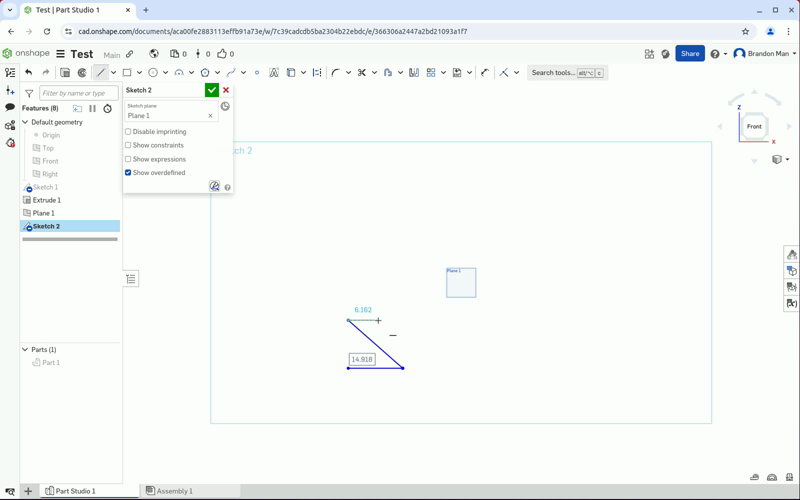
mouse_move(348, 368)
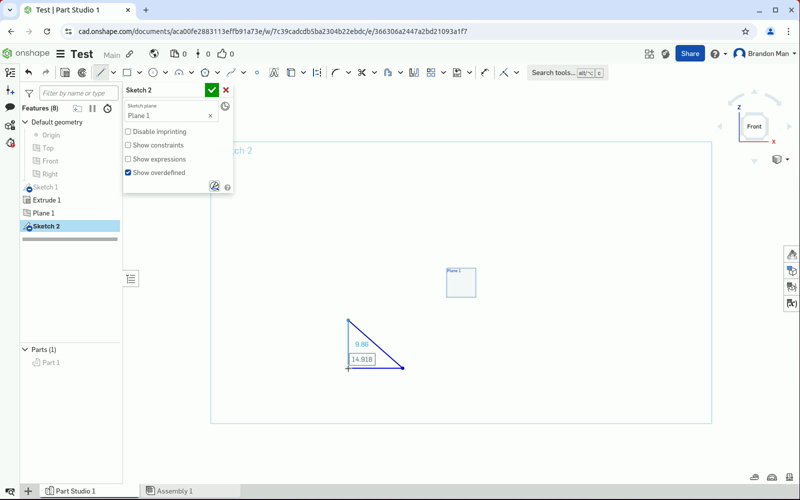
key_up(shift)
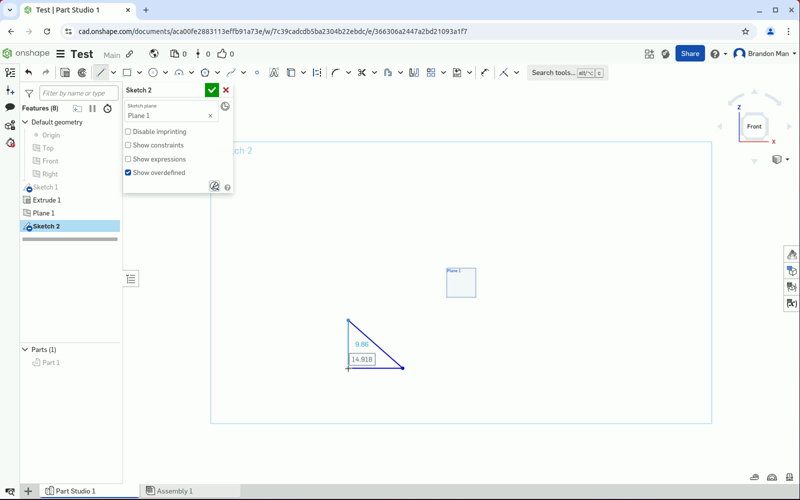
click(348, 368)
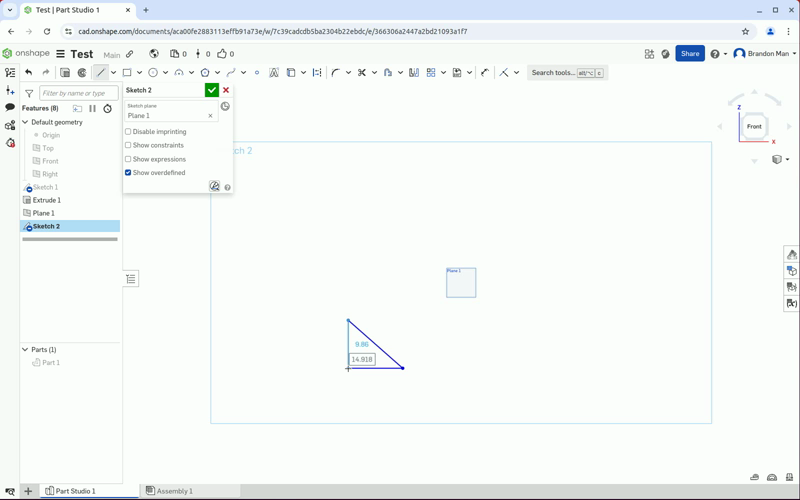
key(esc)
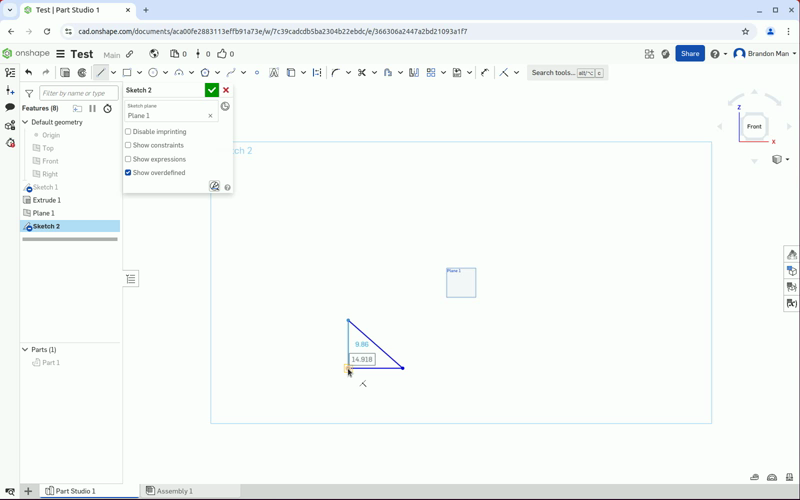
mouse_move(356, 362)
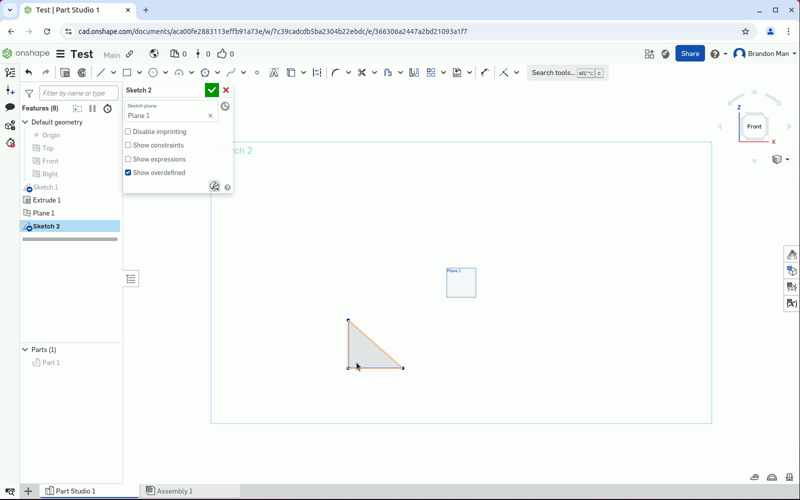
scroll(6)
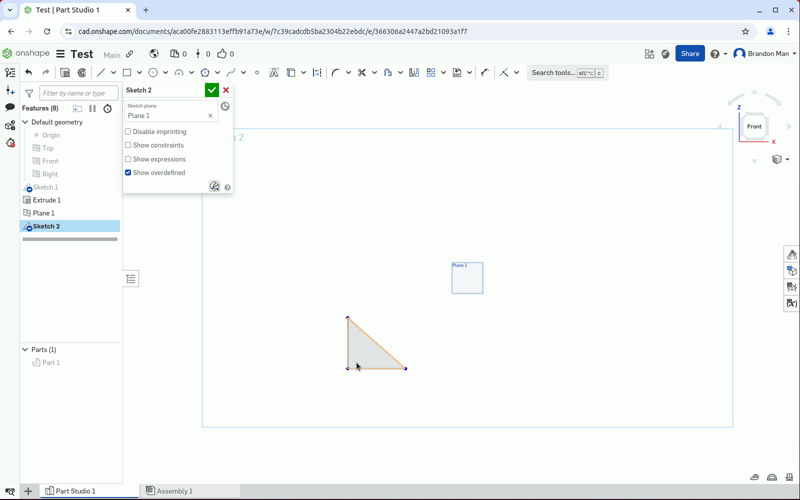
scroll(6)
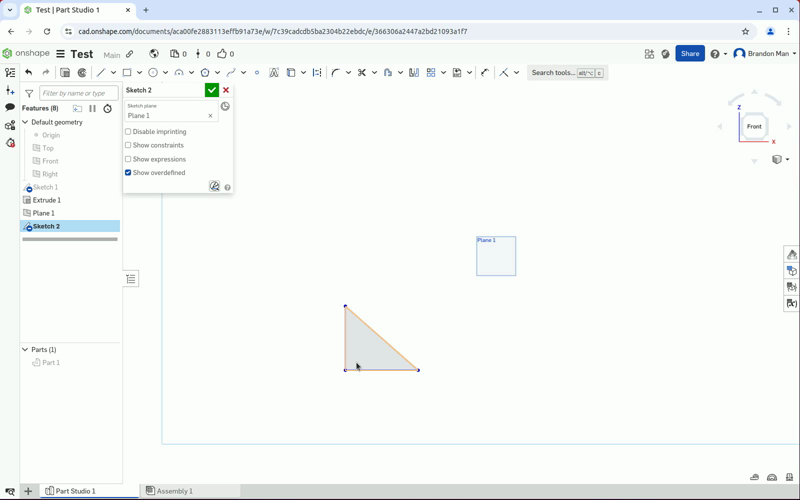
scroll(6)
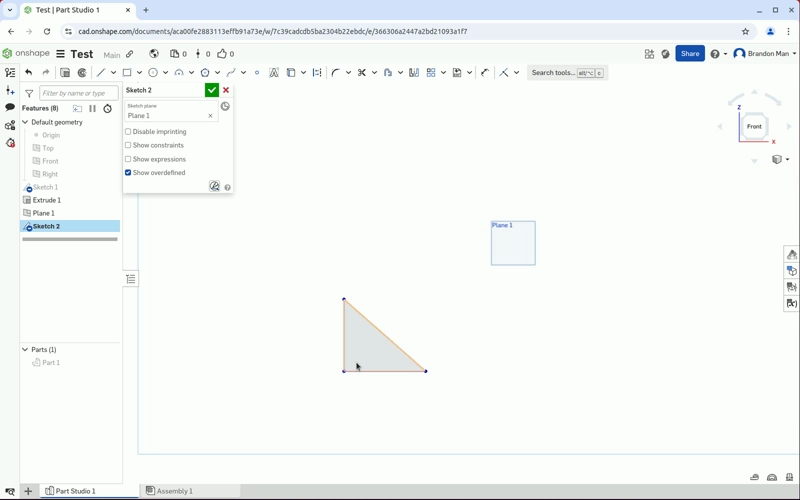
scroll(6)
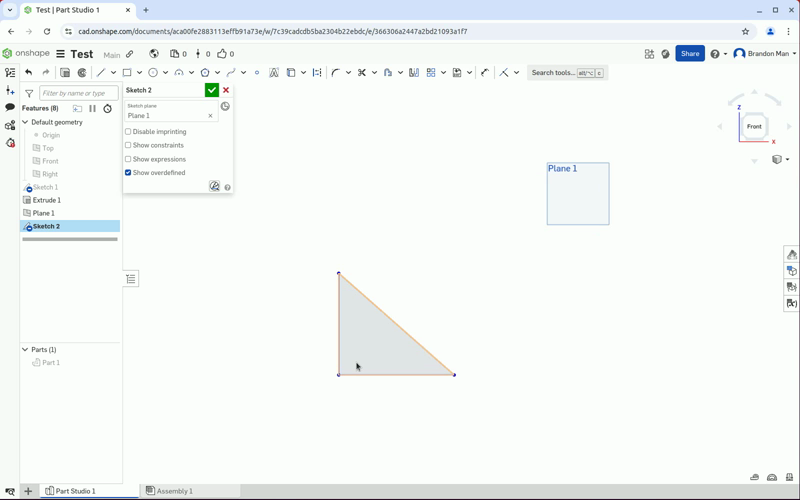
scroll(6)
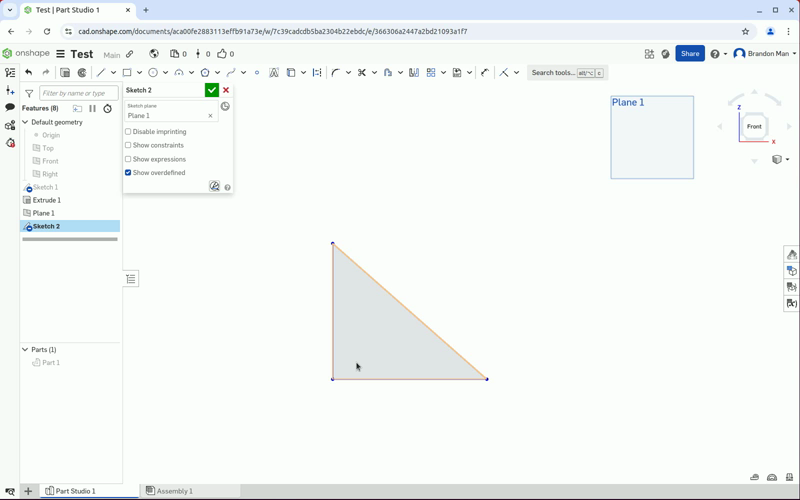
scroll(6)
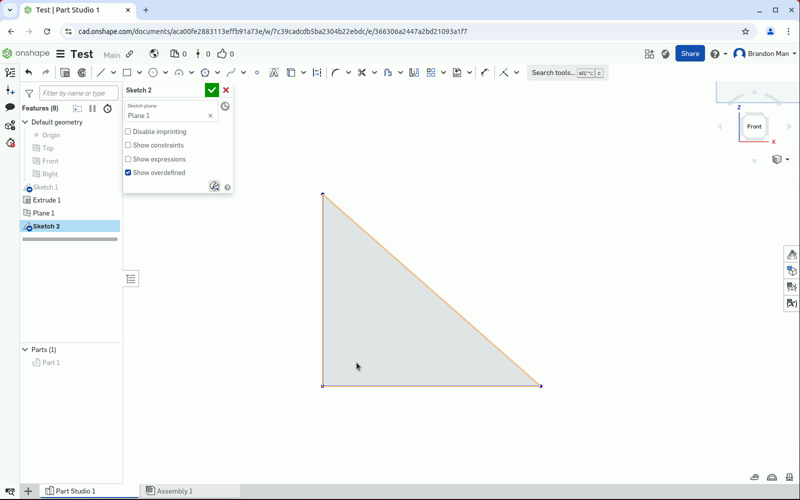
scroll(6)
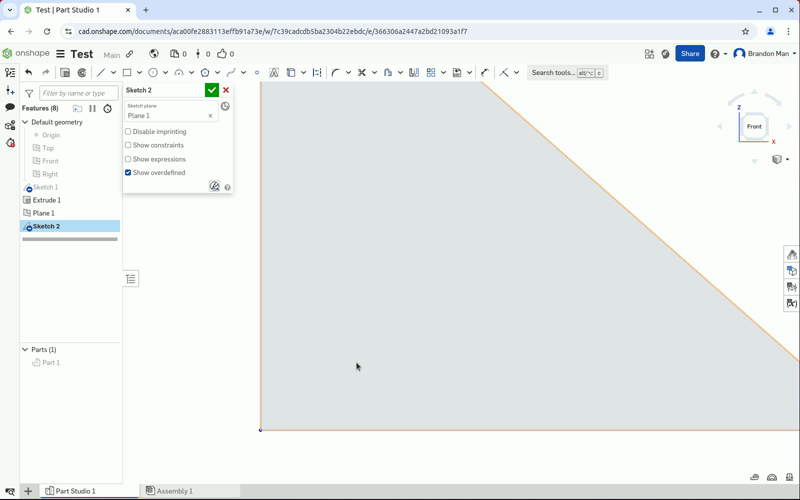
click(356, 362)
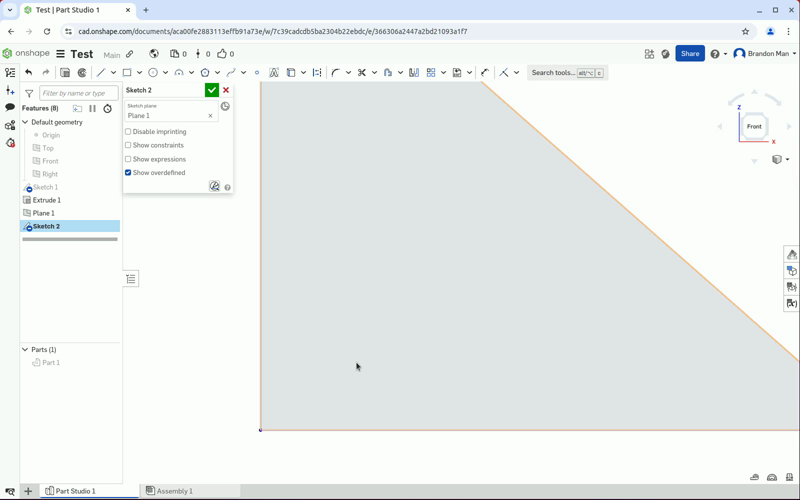
scroll(-6)
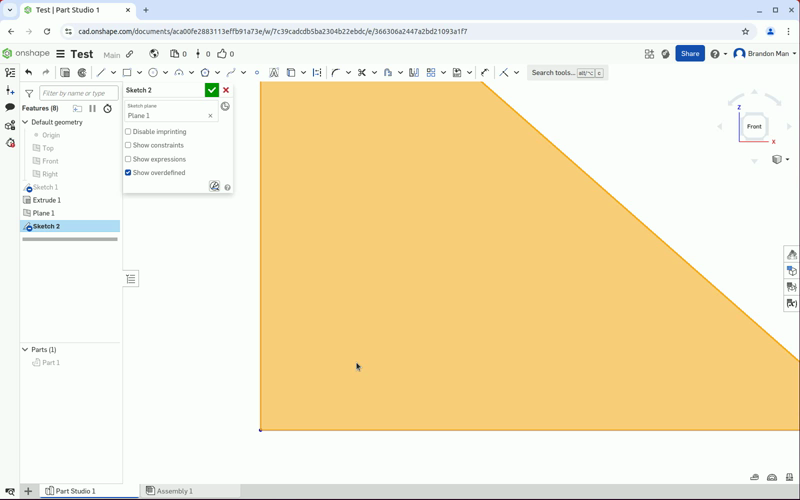
scroll(-6)
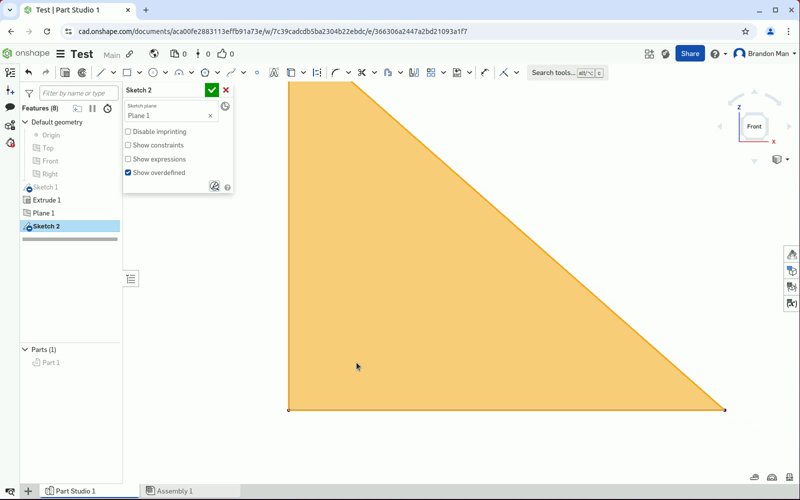
scroll(-6)
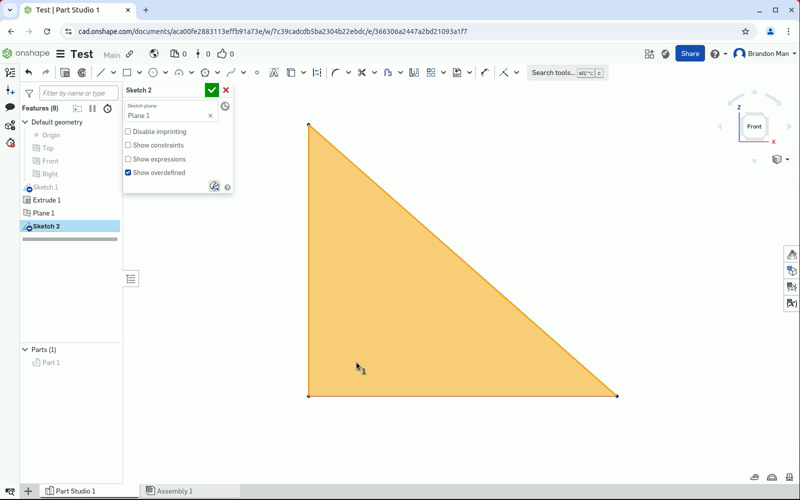
scroll(-6)
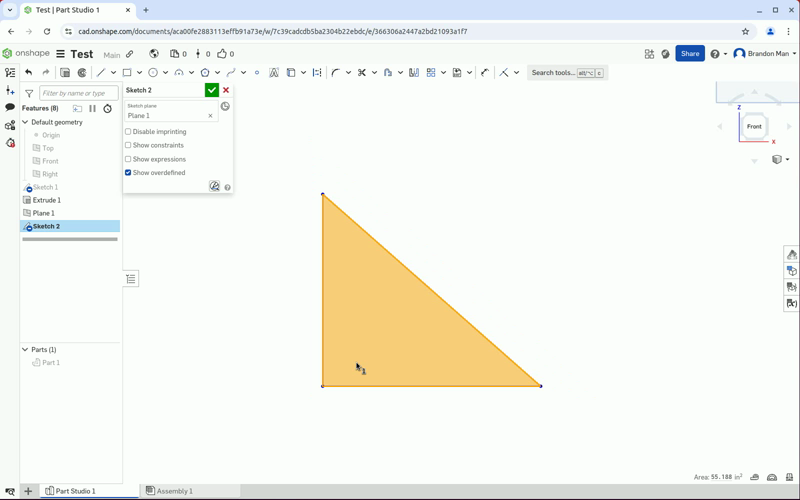
scroll(-6)
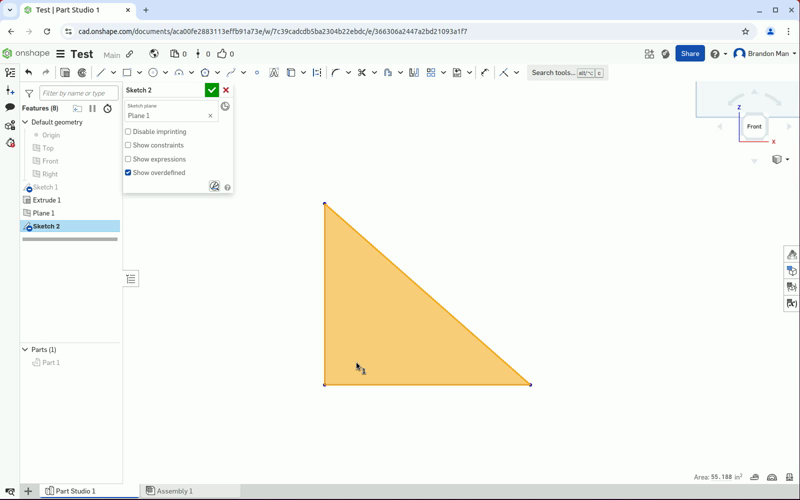
scroll(-6)
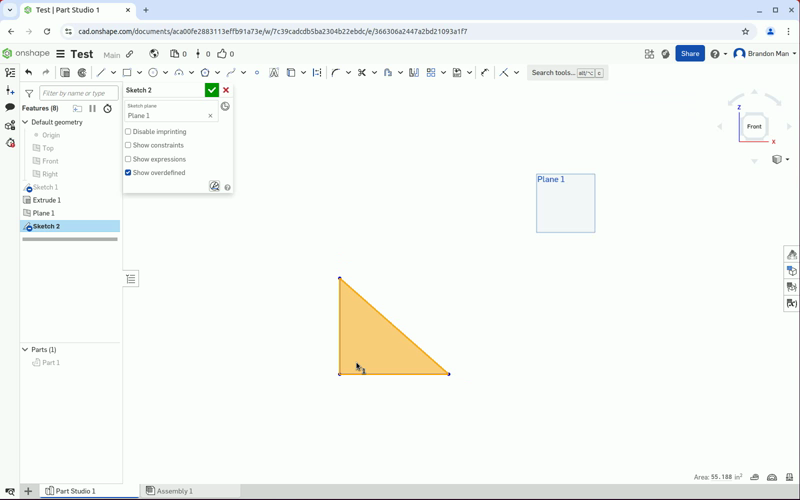
scroll(-6)
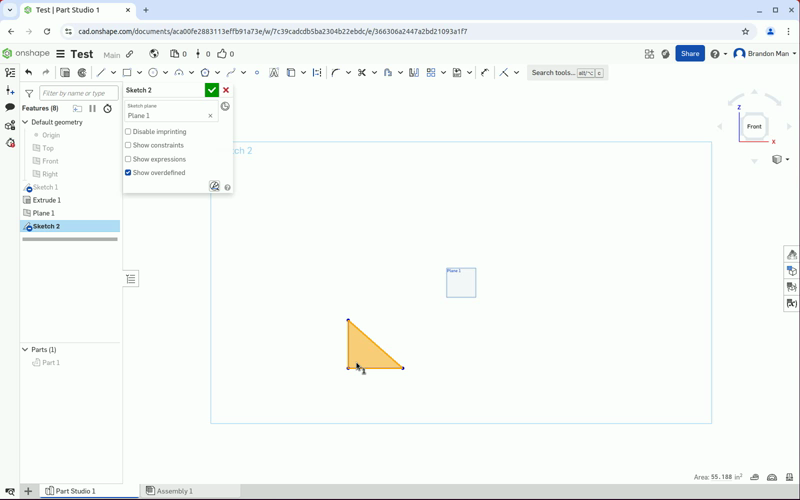
mouse_move(73, 352)
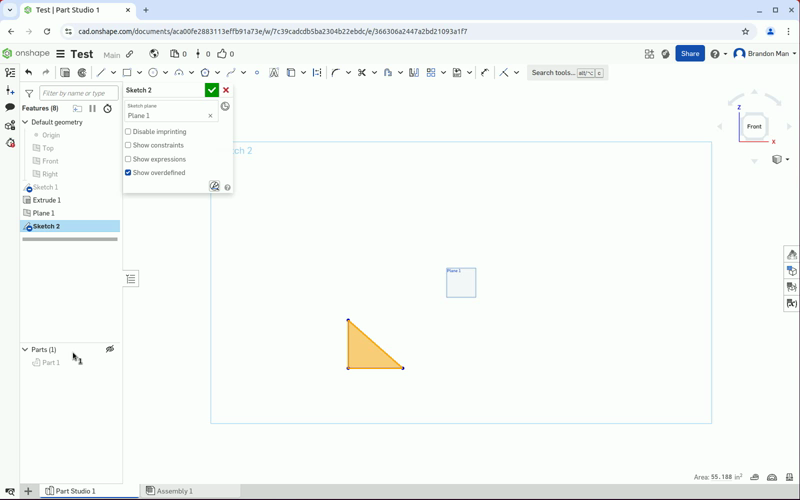
key(shift+y)
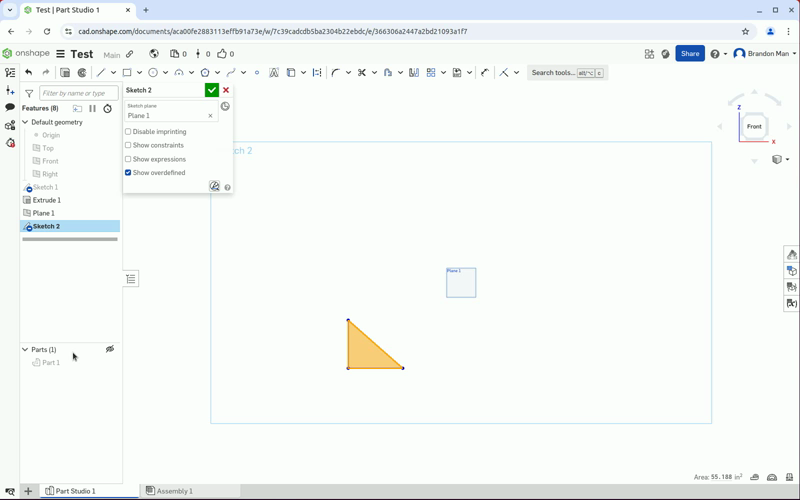
key(shift+e)
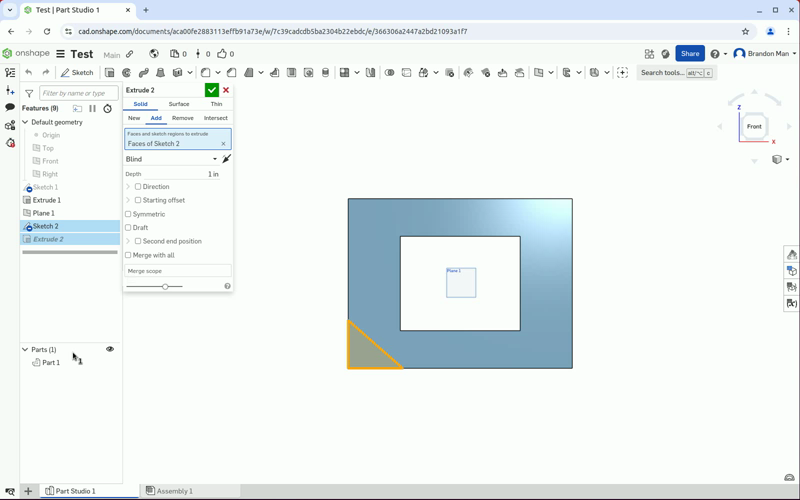
mouse_move(143, 106)
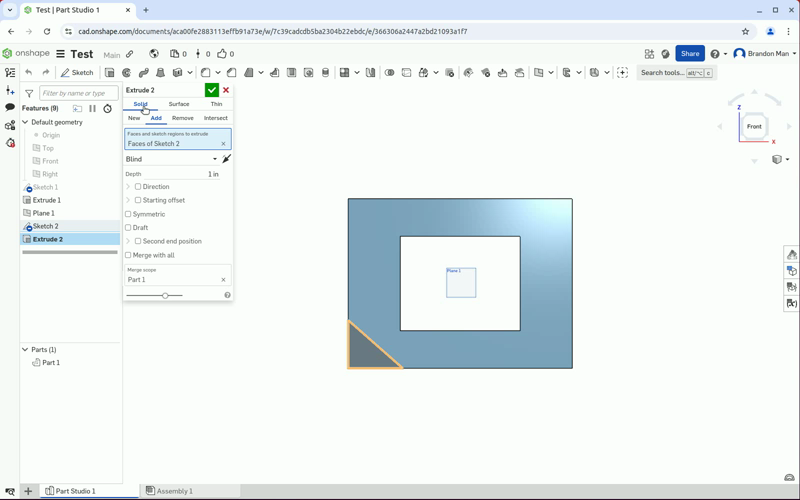
click(143, 106)
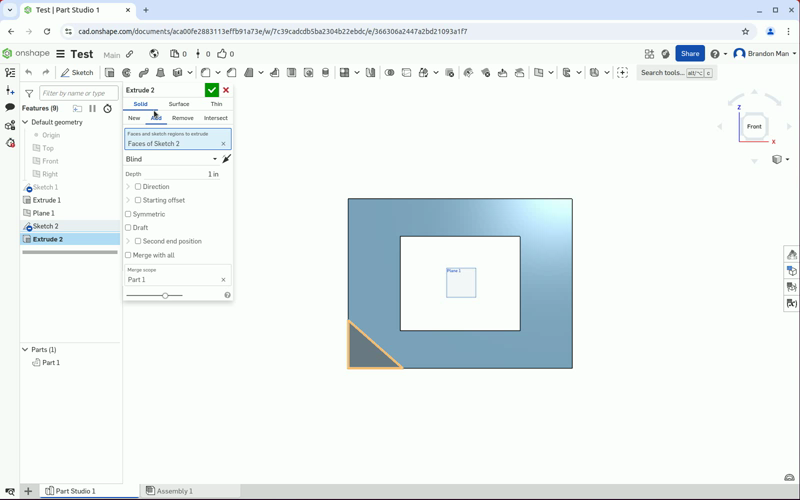
mouse_move(186, 120)
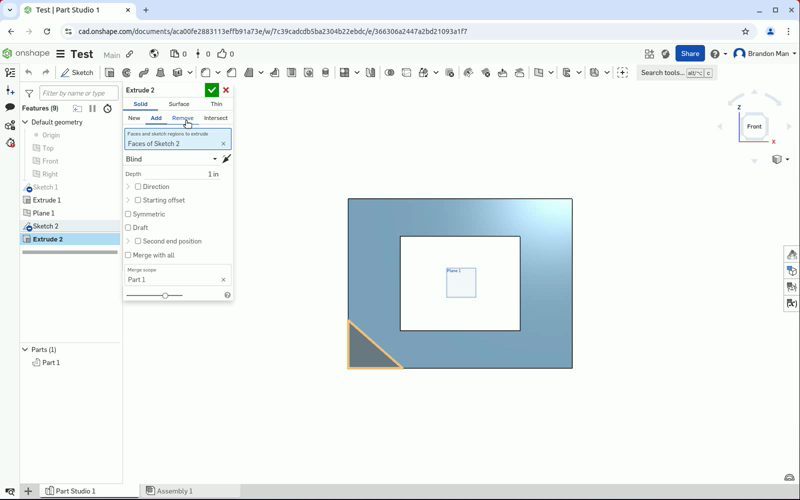
click(186, 120)
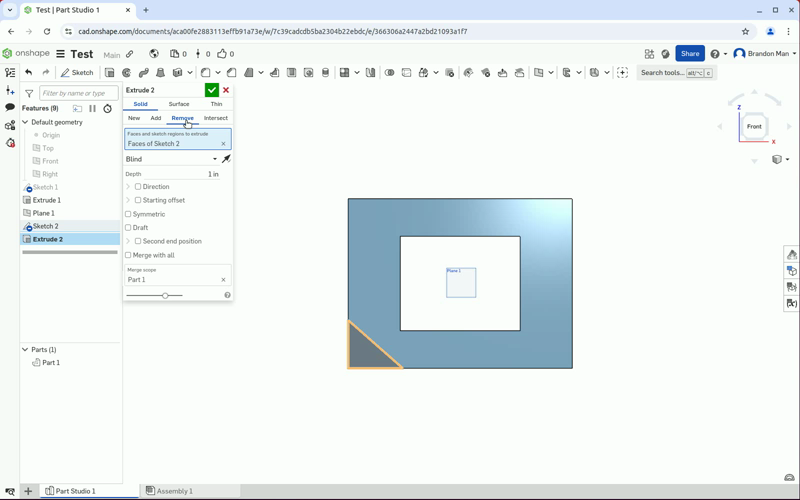
key(tab, 4)
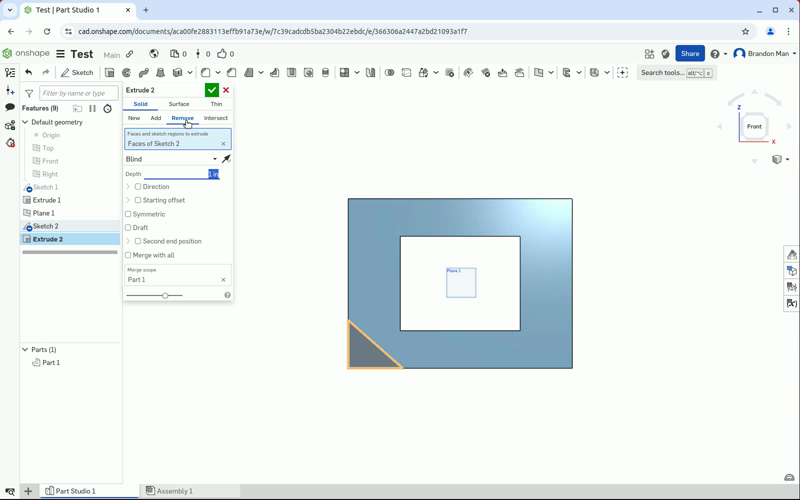
text(4.814)
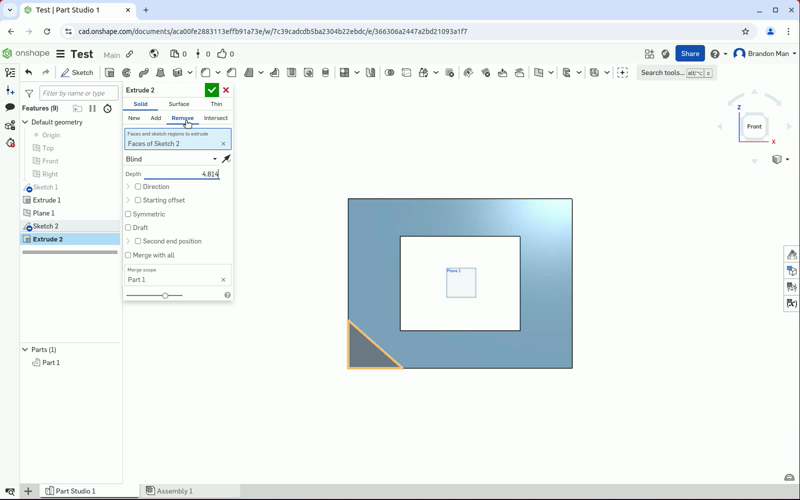
key(tab, 6)
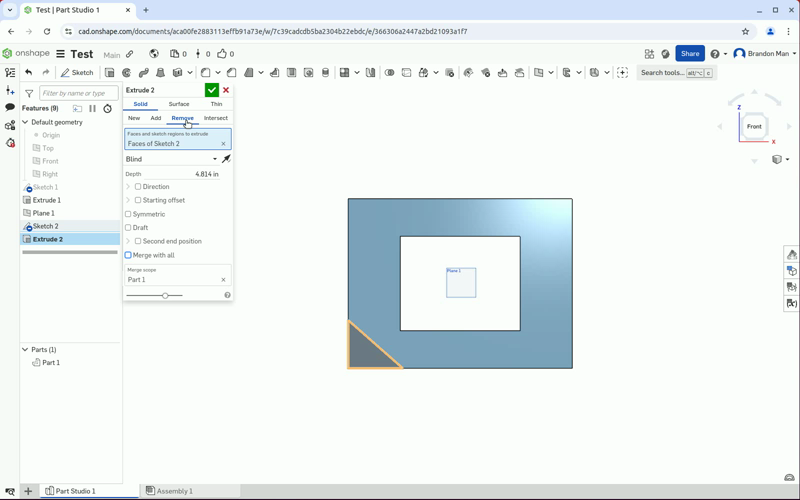
key(space)
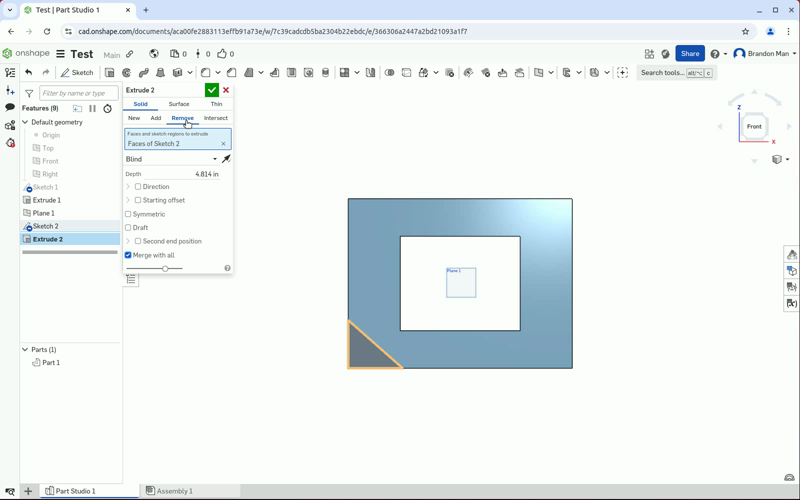
key(enter)
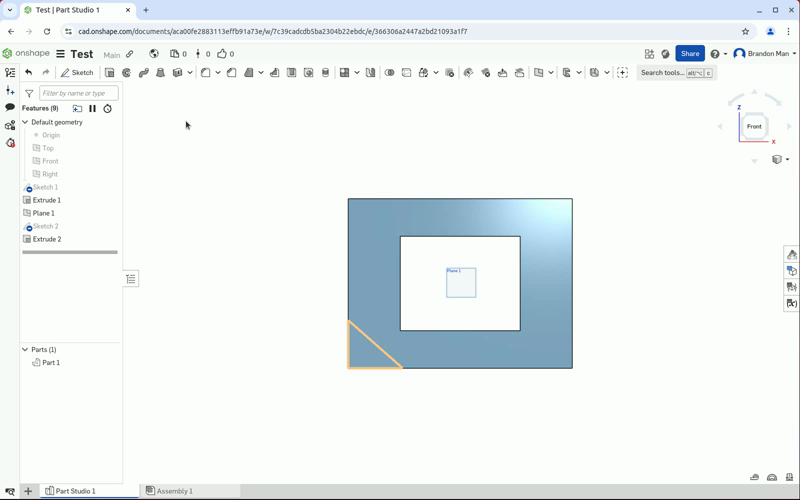
key(shift+h)
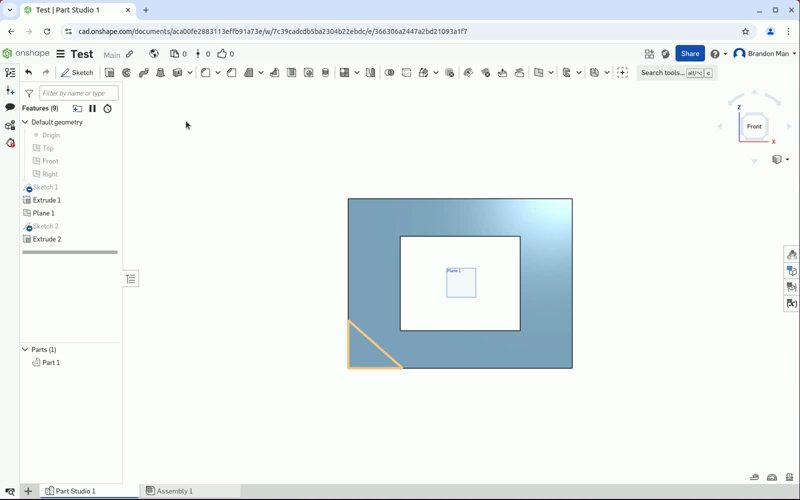
key(shift+h)
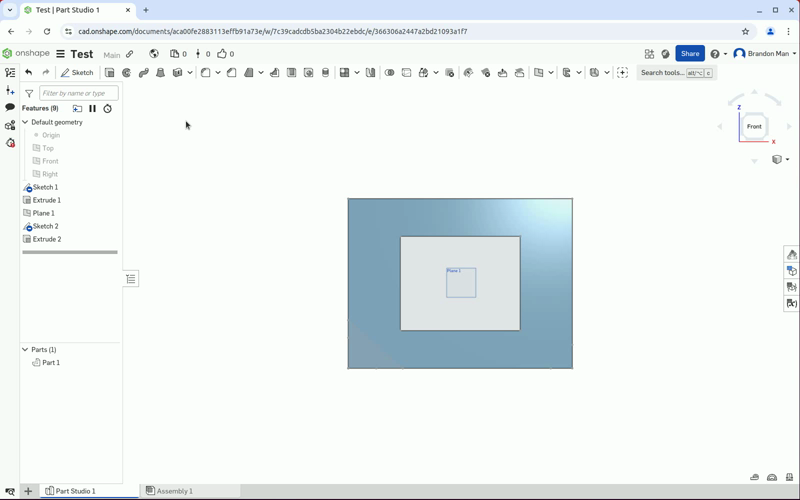
key(shift+7)
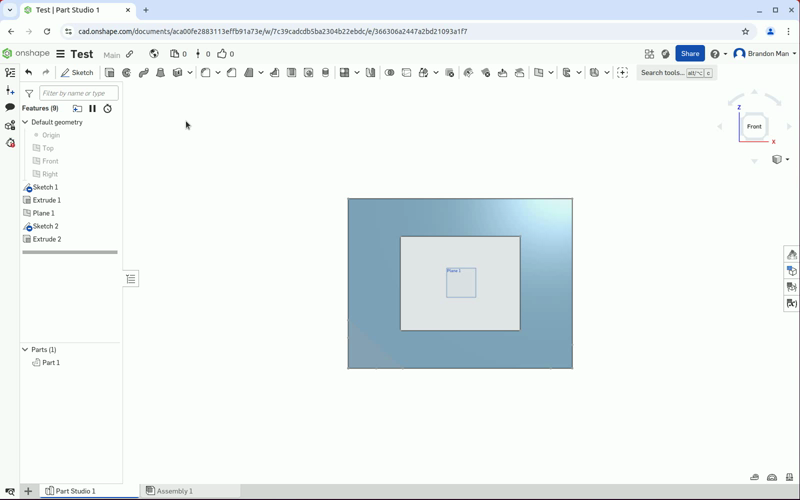
key(left, 2)
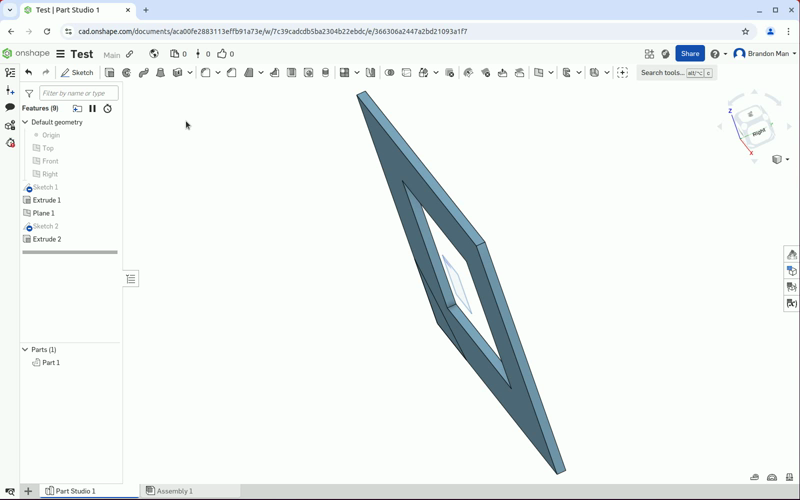
key(down, 2)
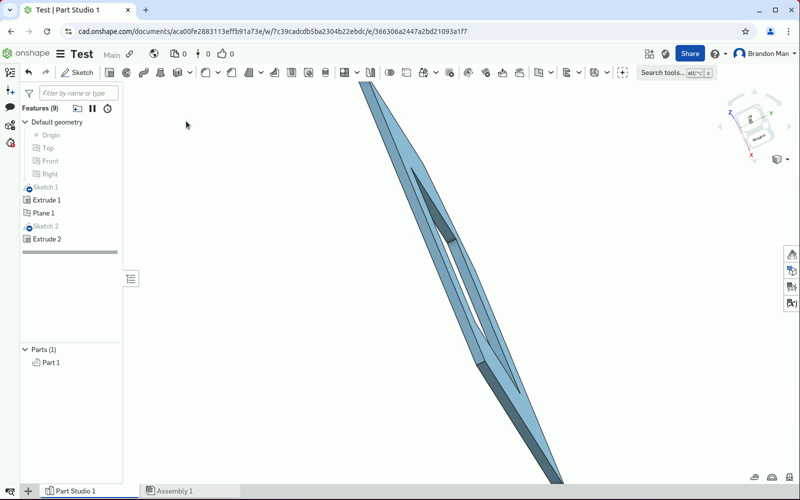
key(up, 2)
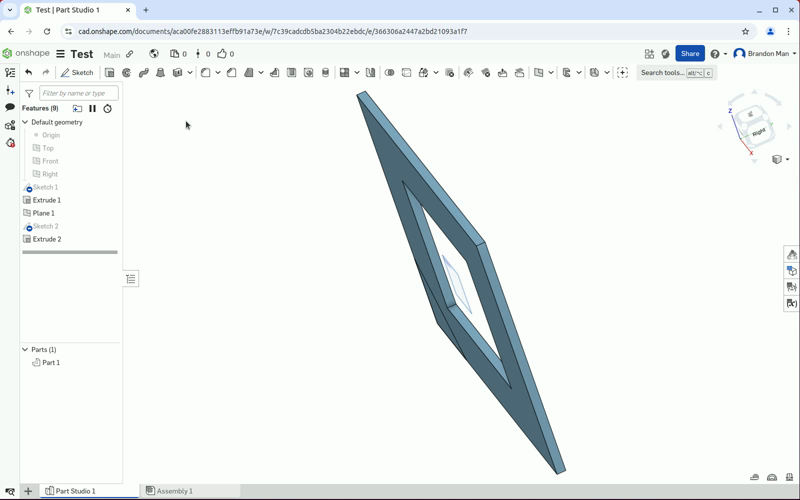
key(right, 2)
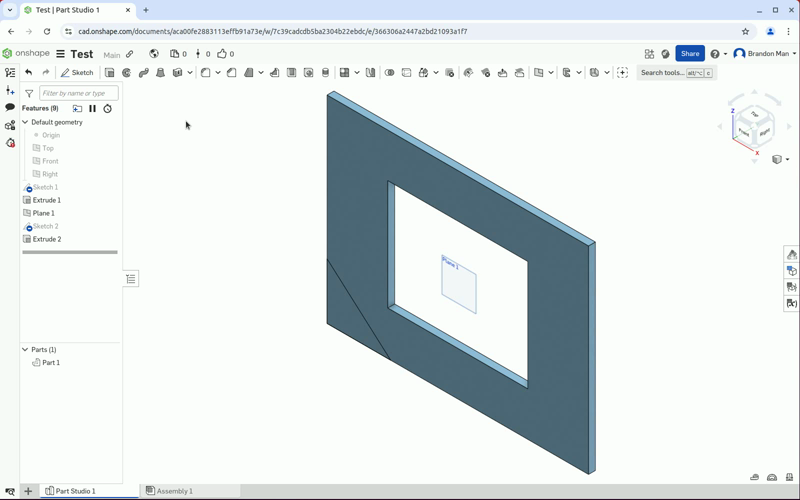
mouse_move(73, 189)
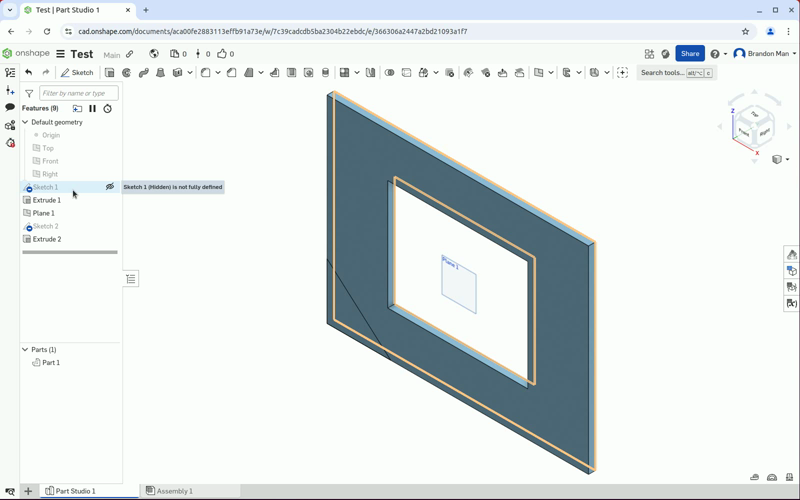
click(73, 189)